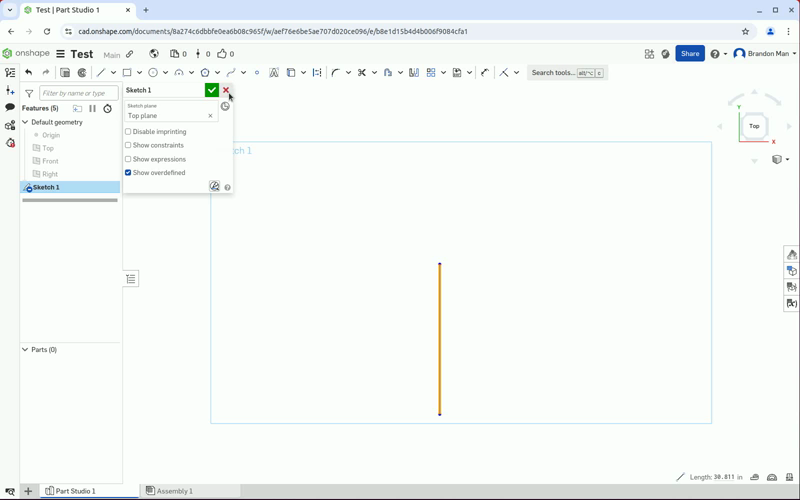
key(shift+h)
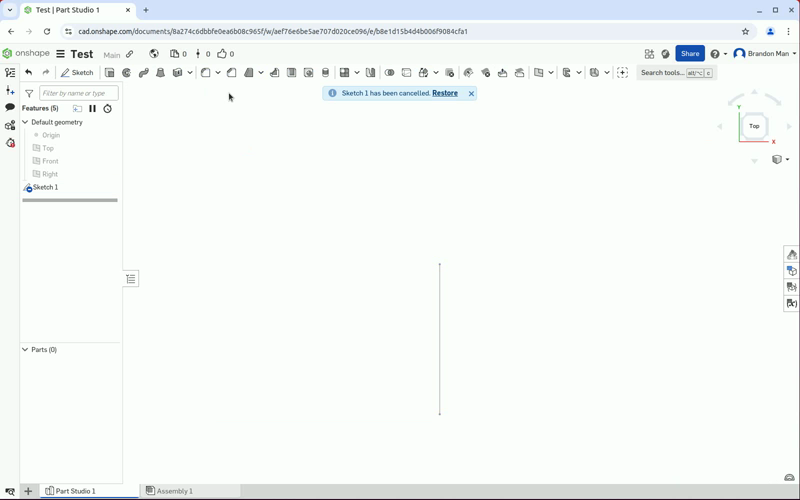
key(shift+s)
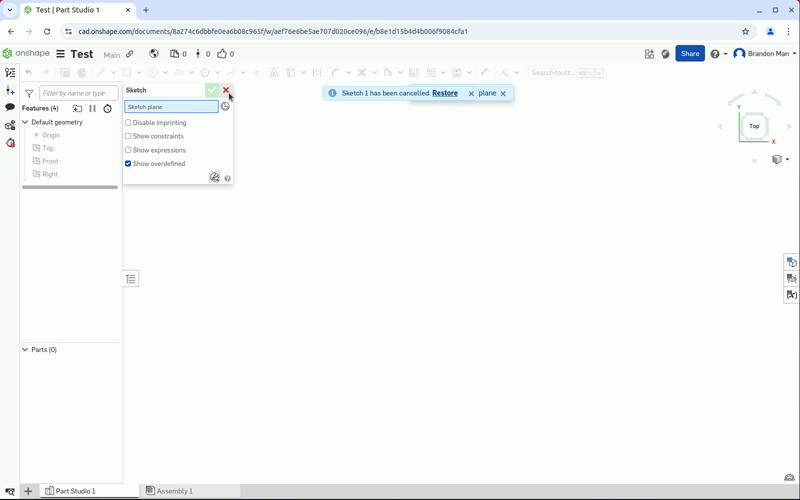
mouse_move(73, 150)
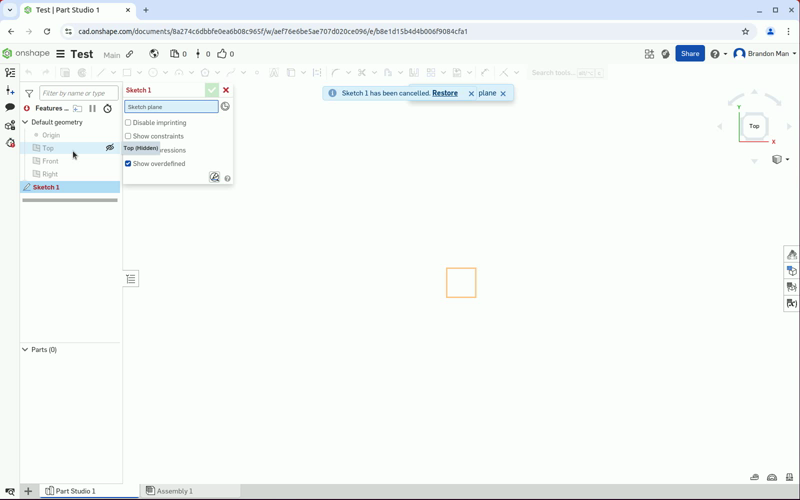
click(73, 150)
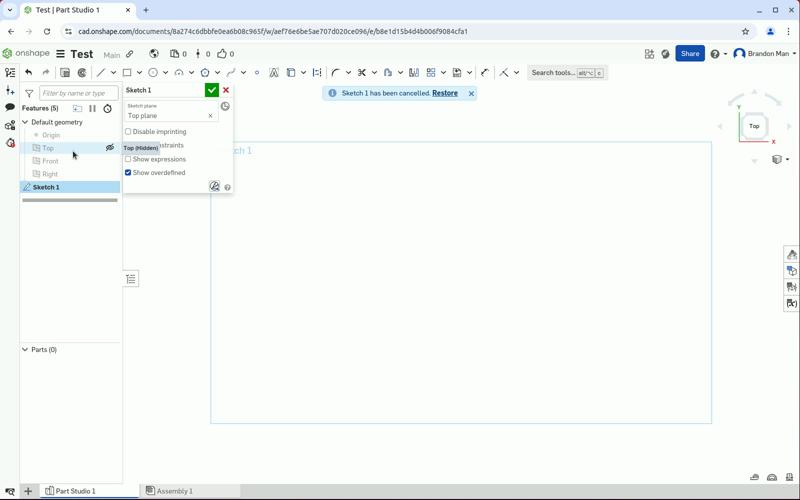
mouse_move(73, 352)
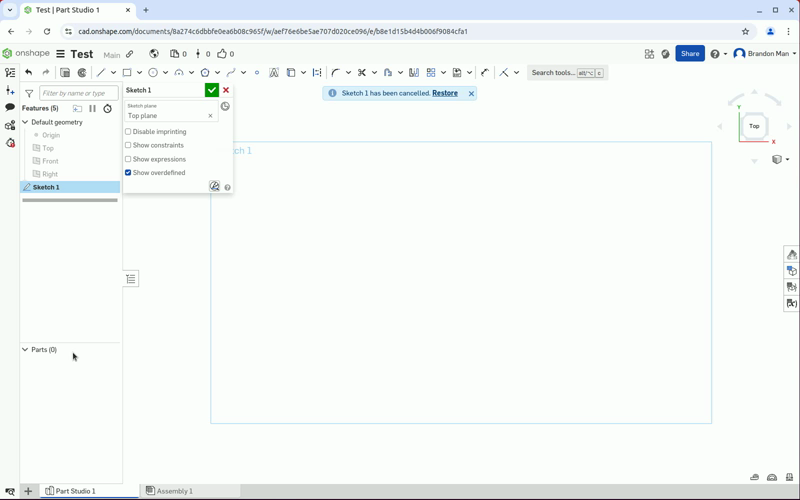
key(y)
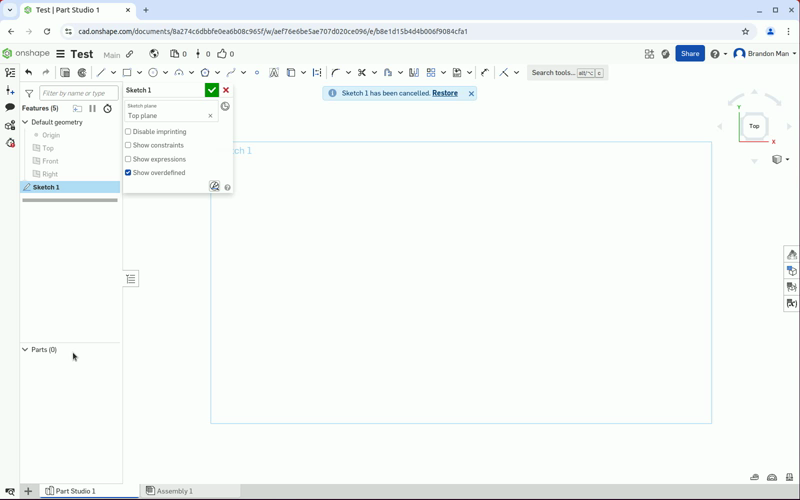
key(l)
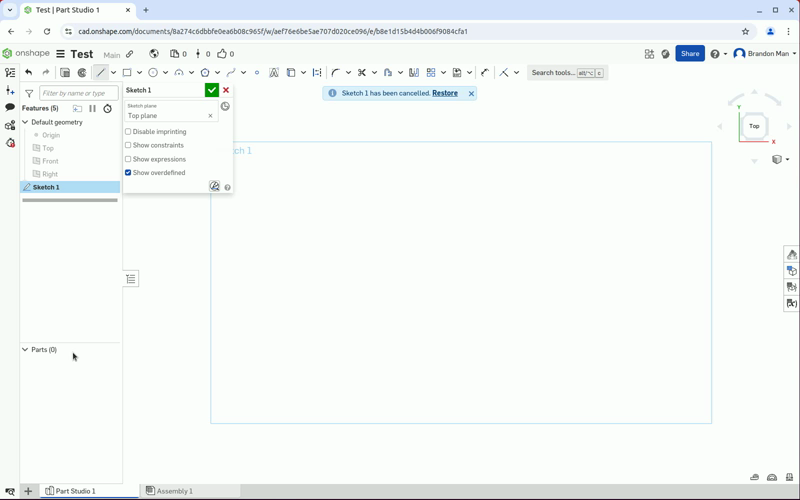
key_down(shift)
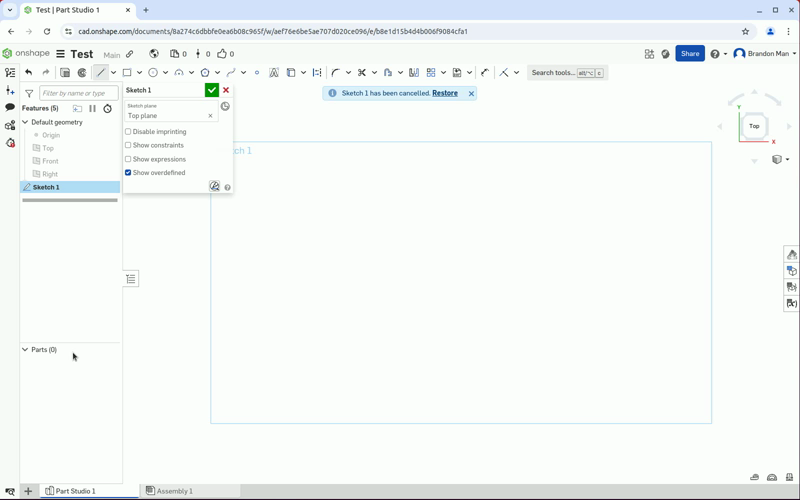
mouse_move(460, 282)
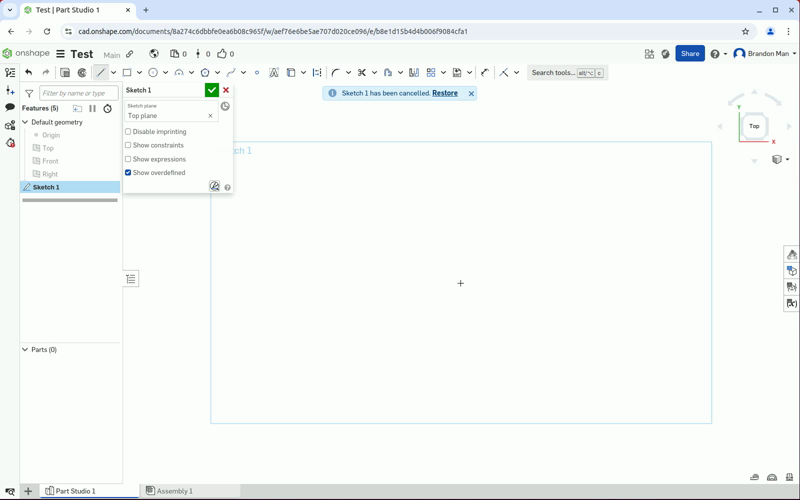
click(460, 282)
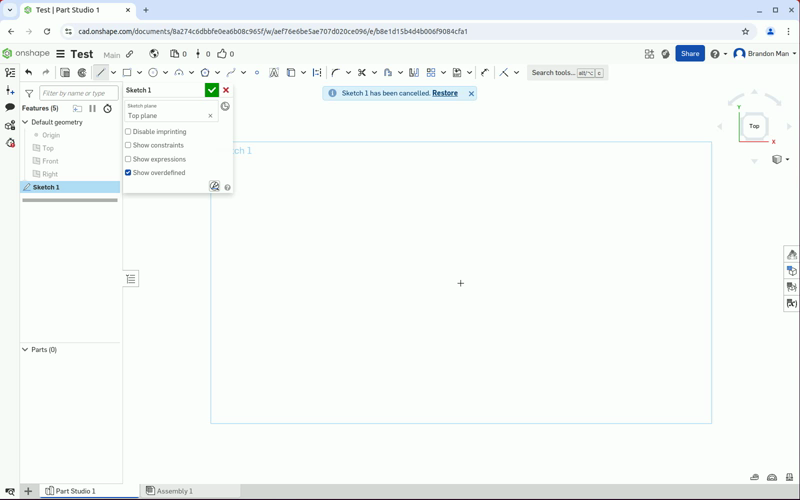
key_up(shift)
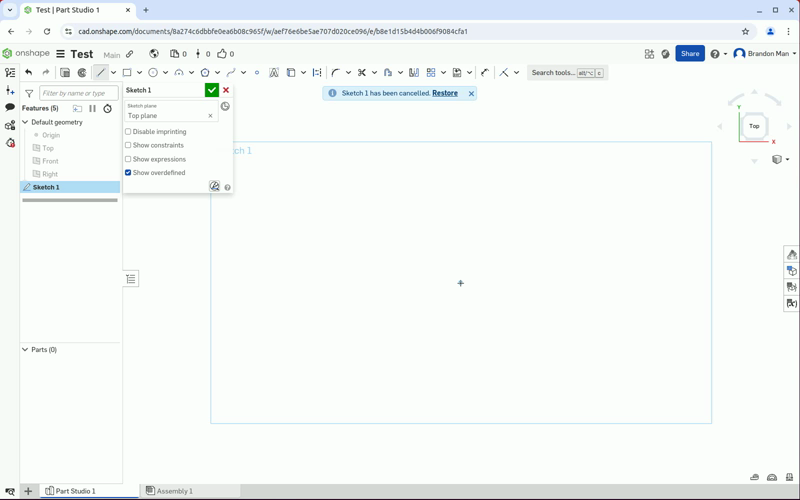
key_down(shift)
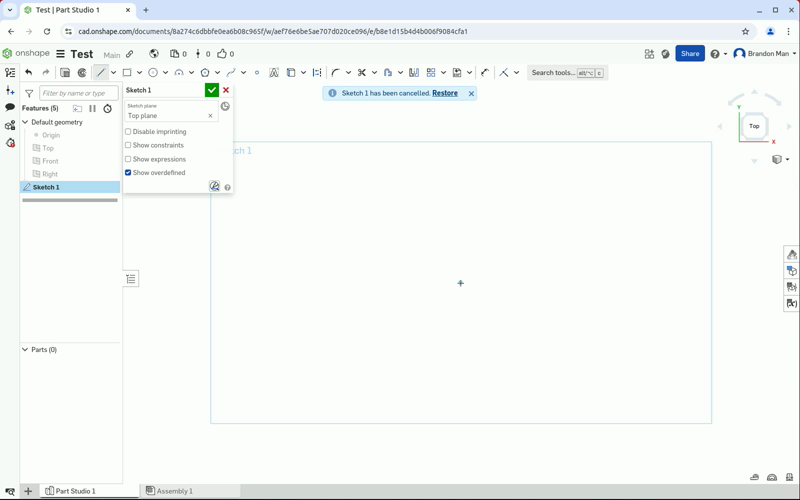
mouse_move(538, 282)
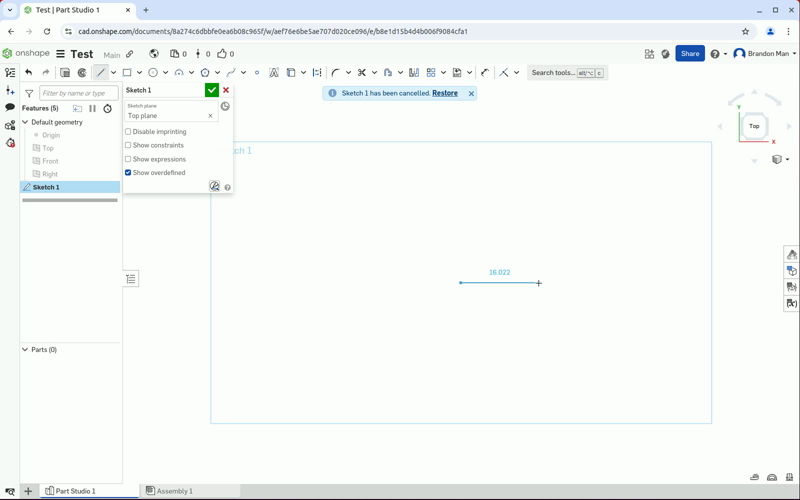
click(538, 282)
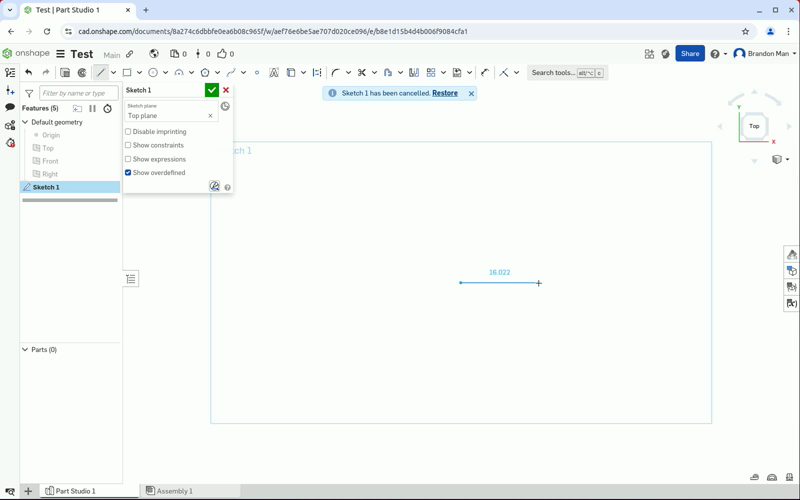
key_up(shift)
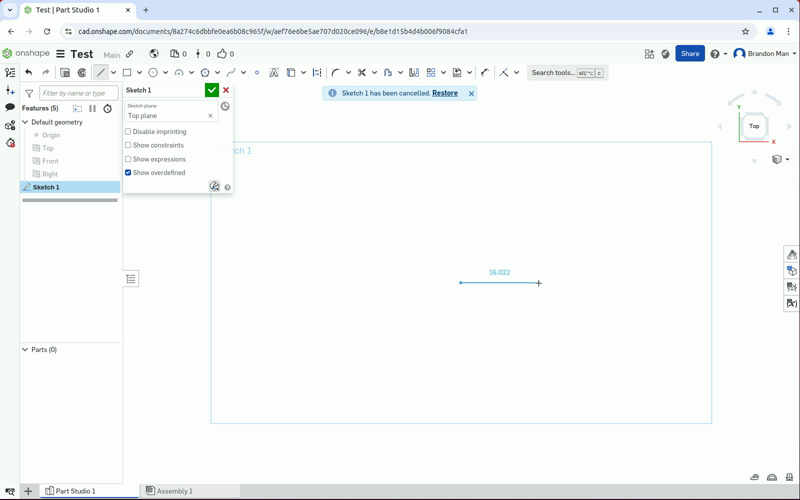
key_down(shift)
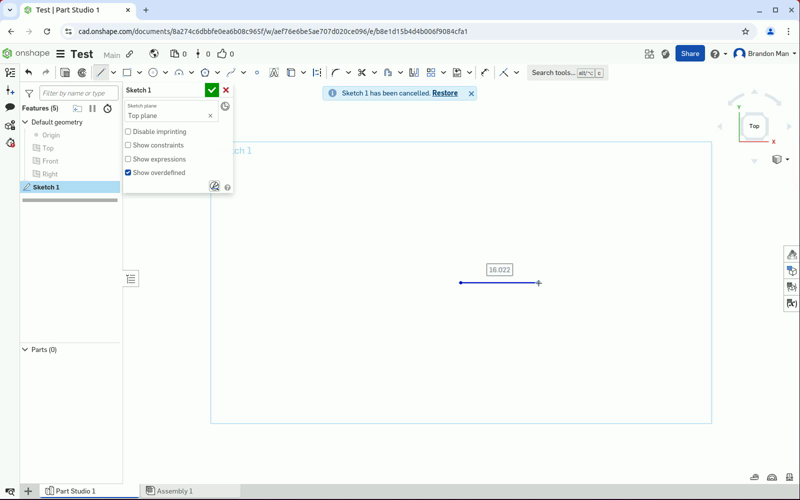
mouse_move(573, 231)
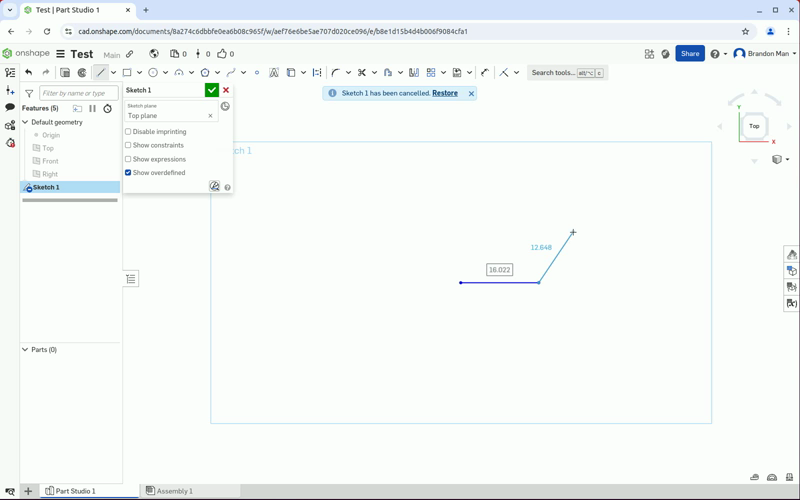
click(573, 231)
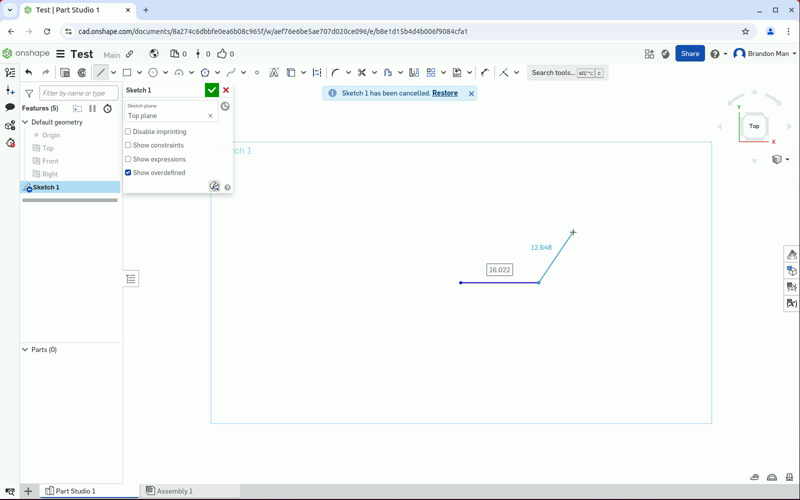
key_up(shift)
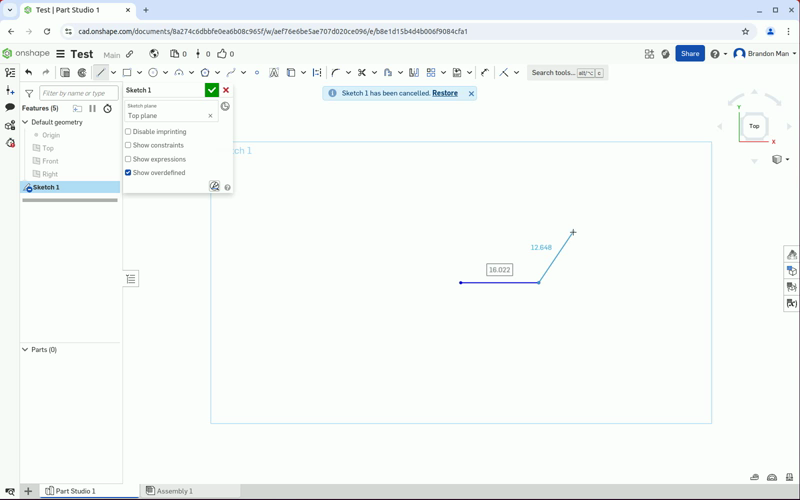
key_down(shift)
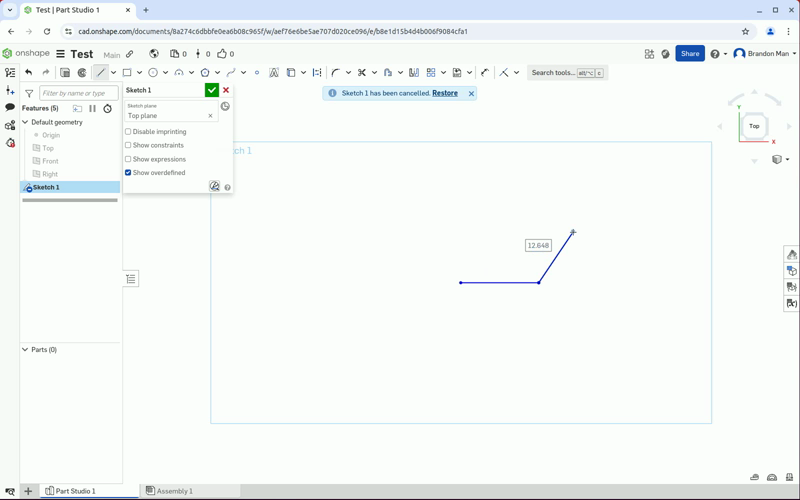
mouse_move(589, 231)
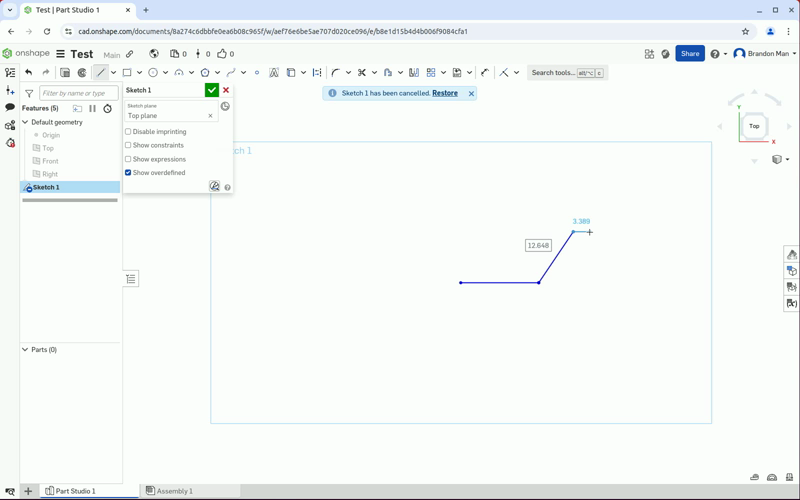
mouse_move(573, 215)
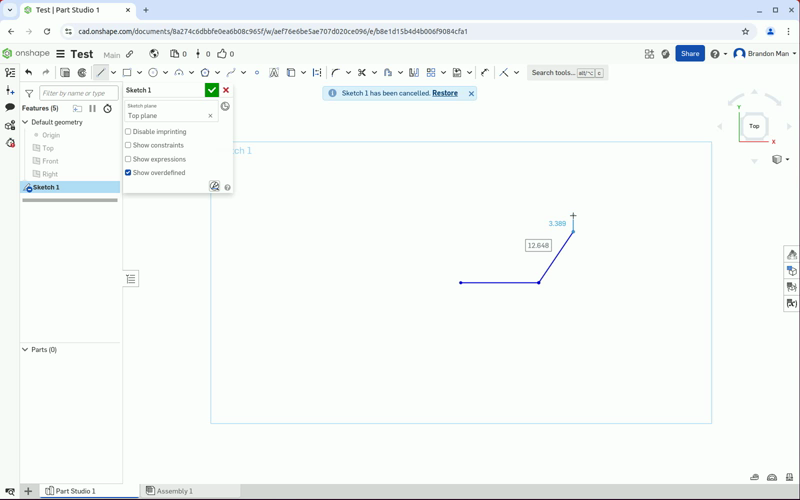
click(573, 215)
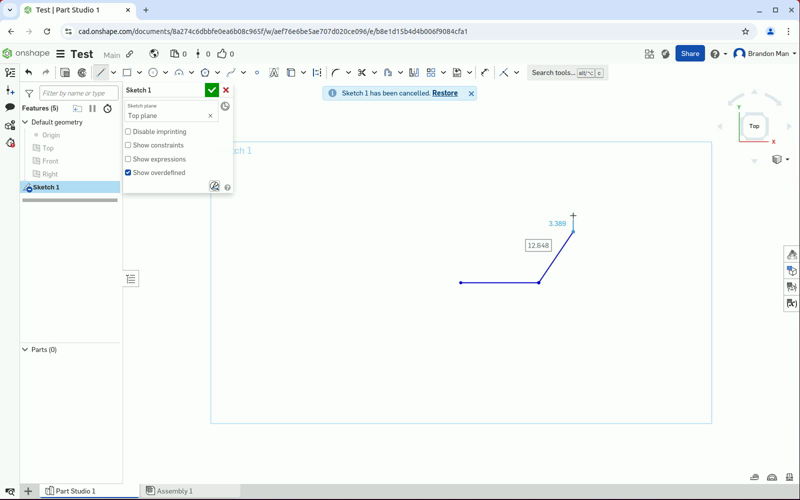
key_up(shift)
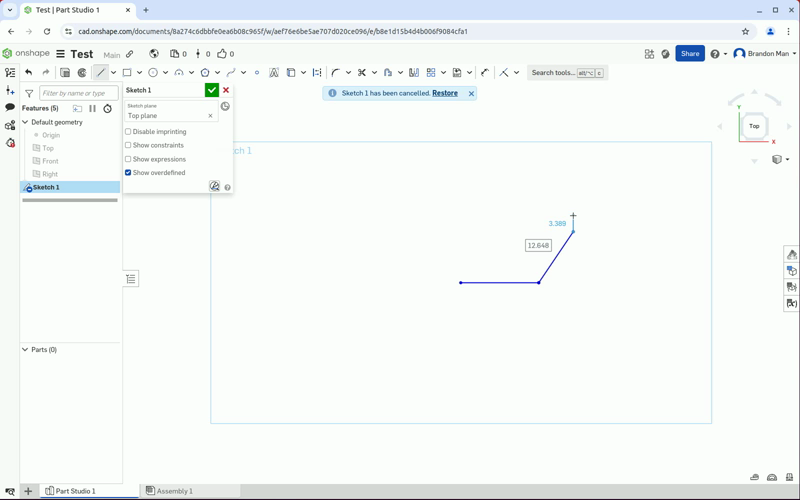
key_down(shift)
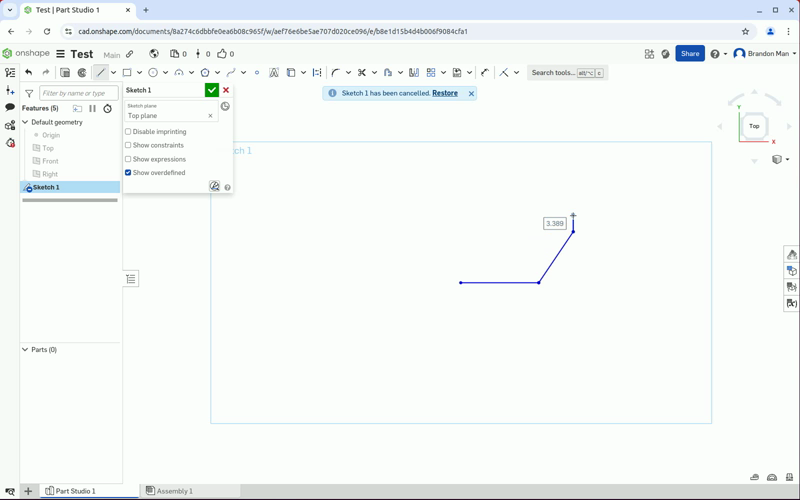
mouse_move(460, 215)
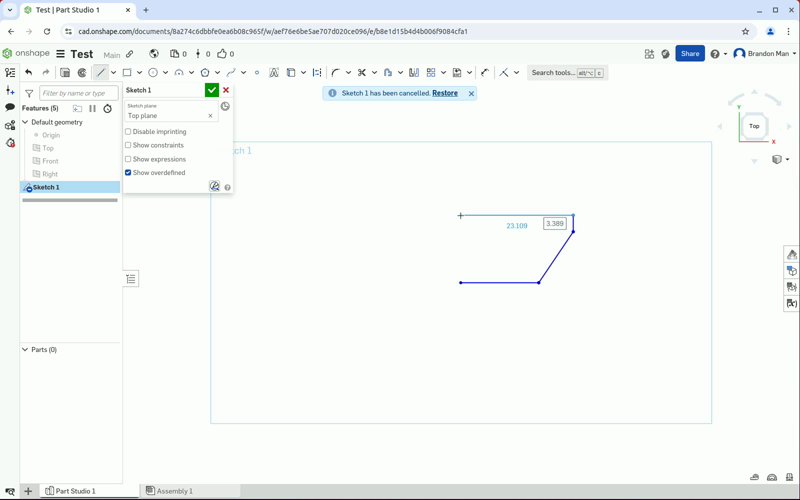
click(460, 215)
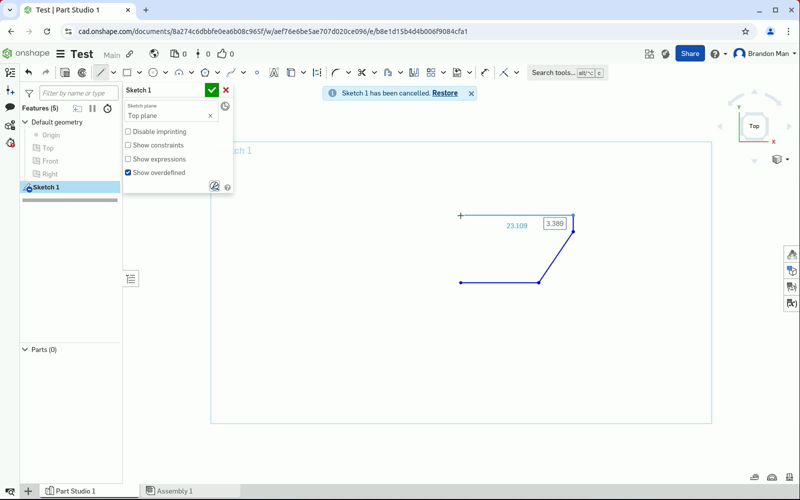
key_up(shift)
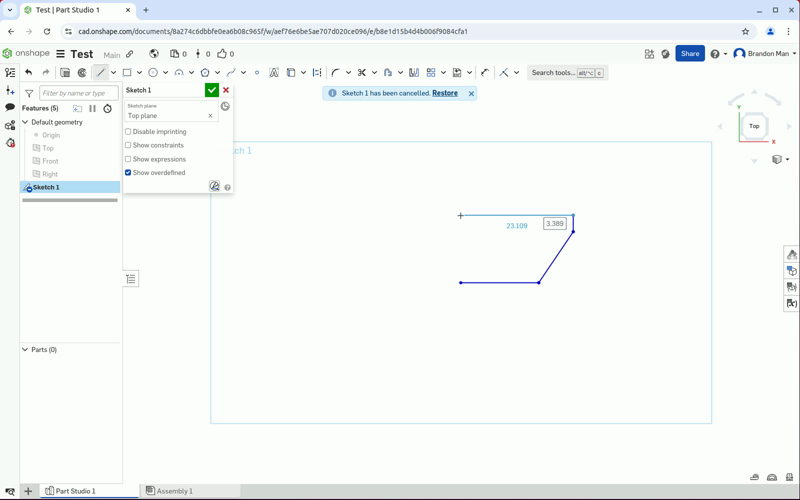
key_down(shift)
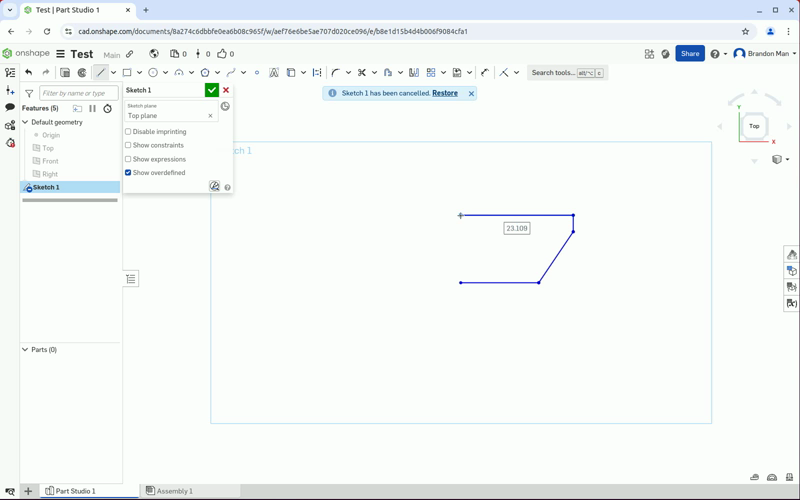
mouse_move(460, 282)
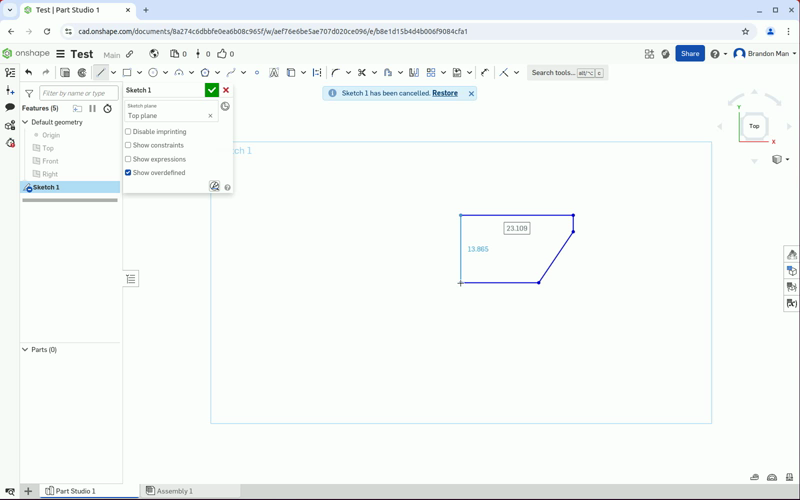
key_up(shift)
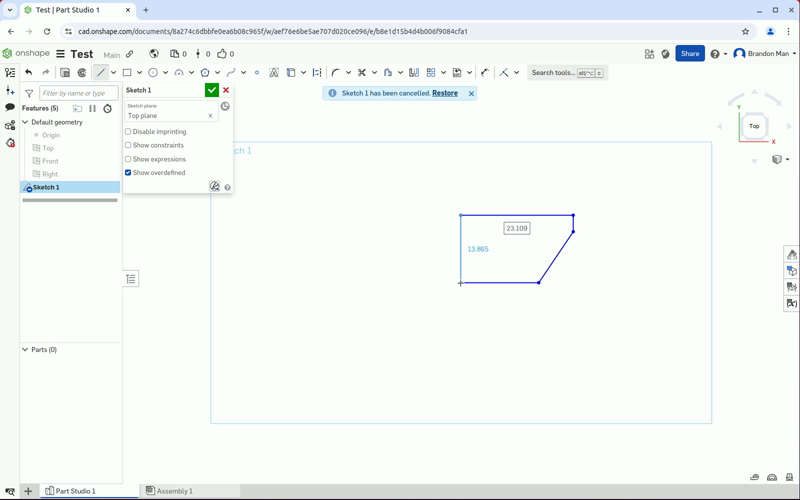
click(460, 282)
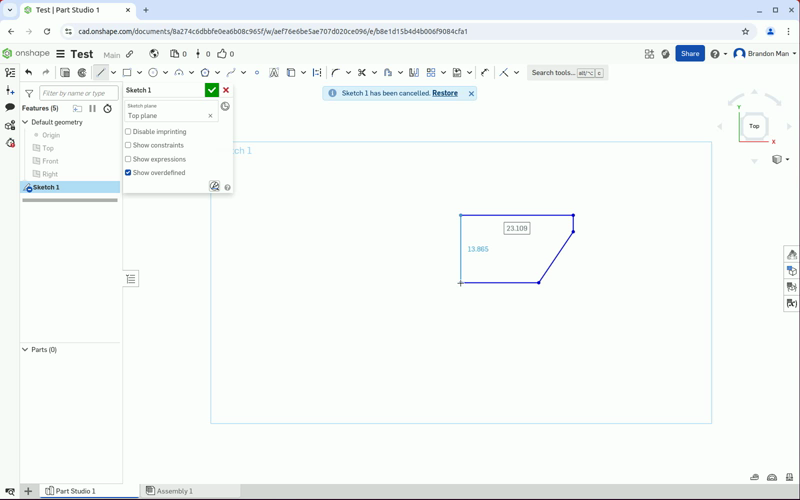
key(esc)
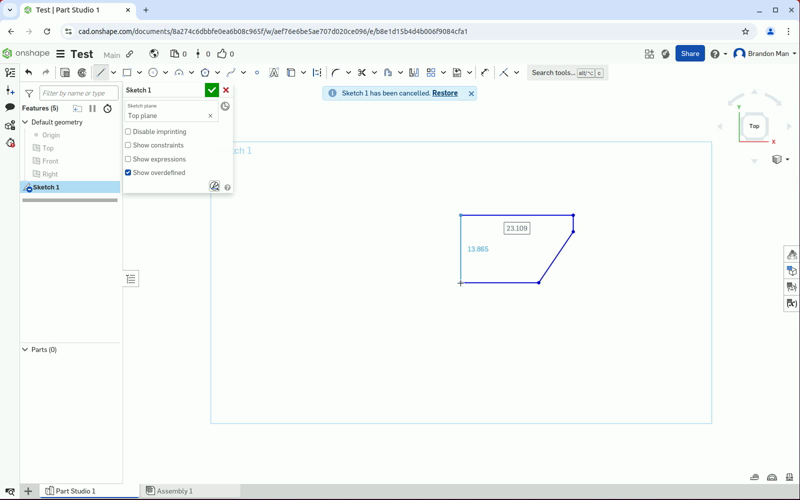
mouse_move(541, 223)
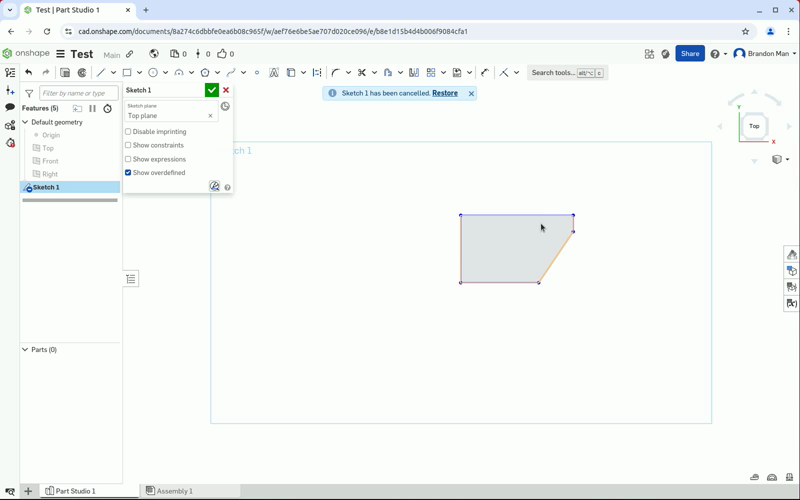
click(541, 223)
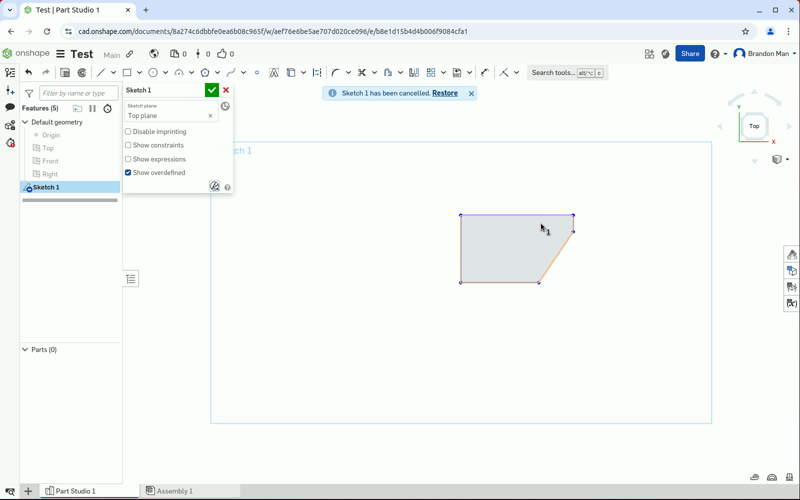
mouse_move(73, 352)
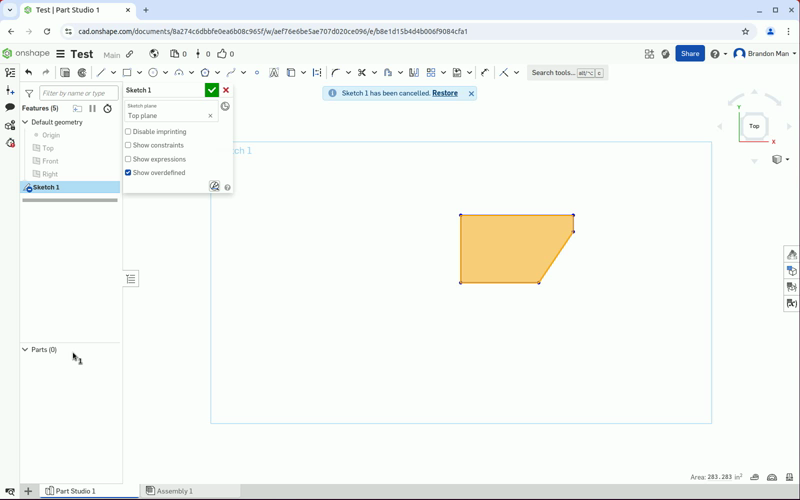
key(shift+y)
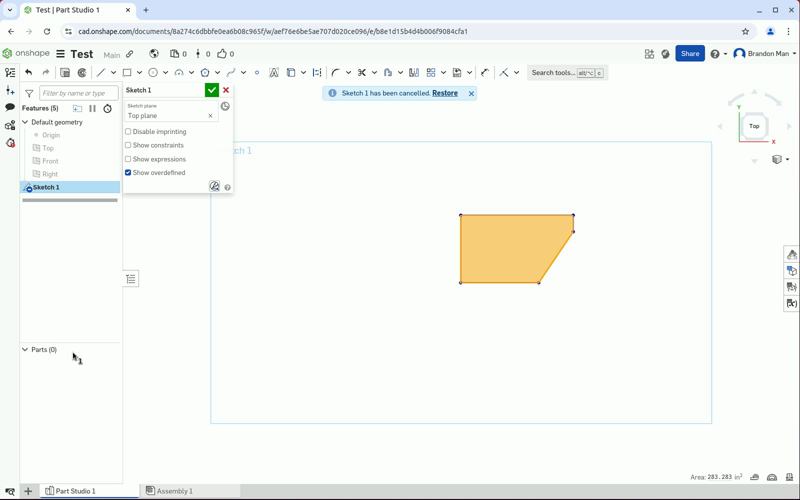
key(shift+e)
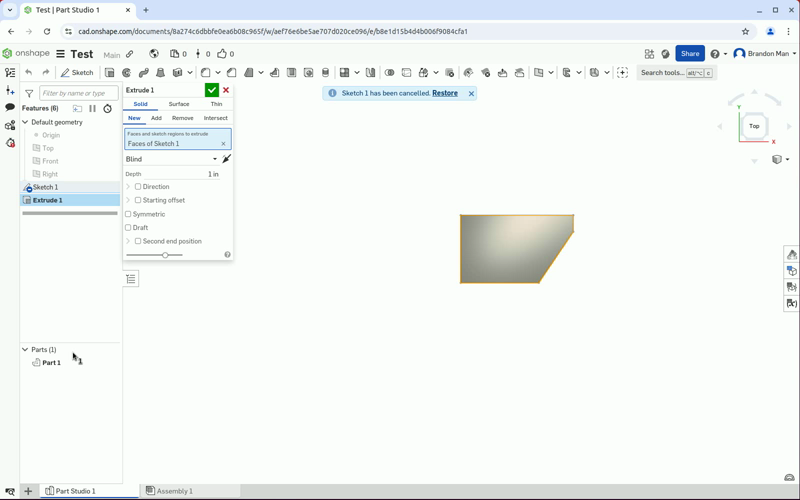
mouse_move(143, 106)
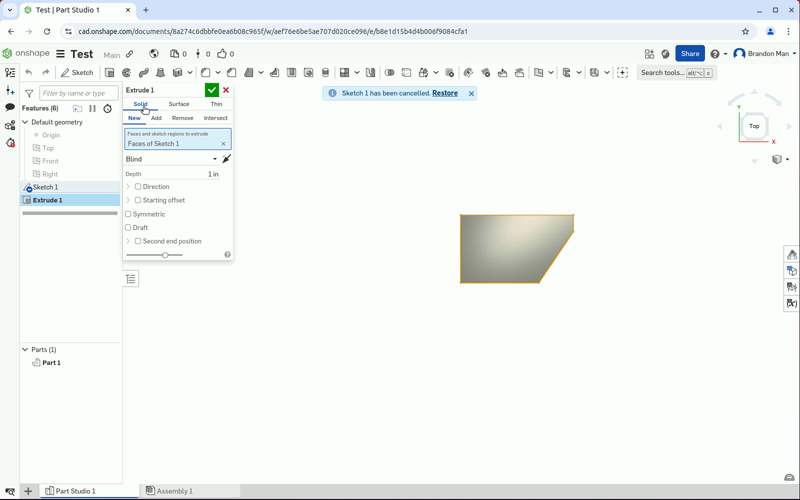
click(143, 106)
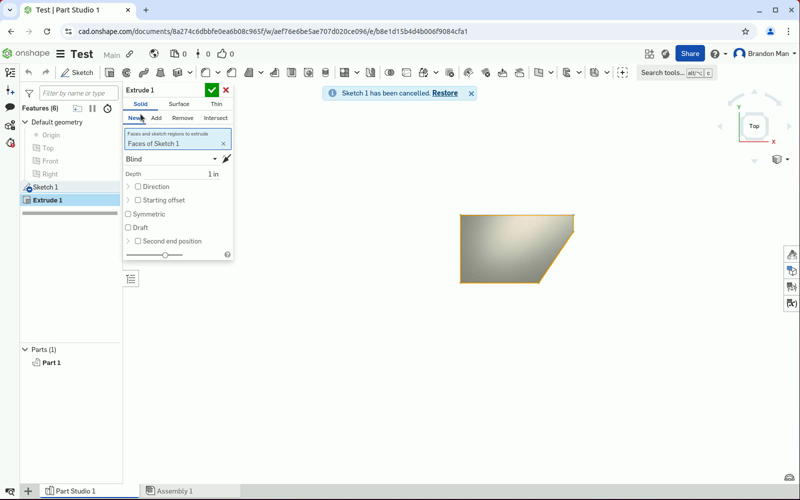
mouse_move(137, 120)
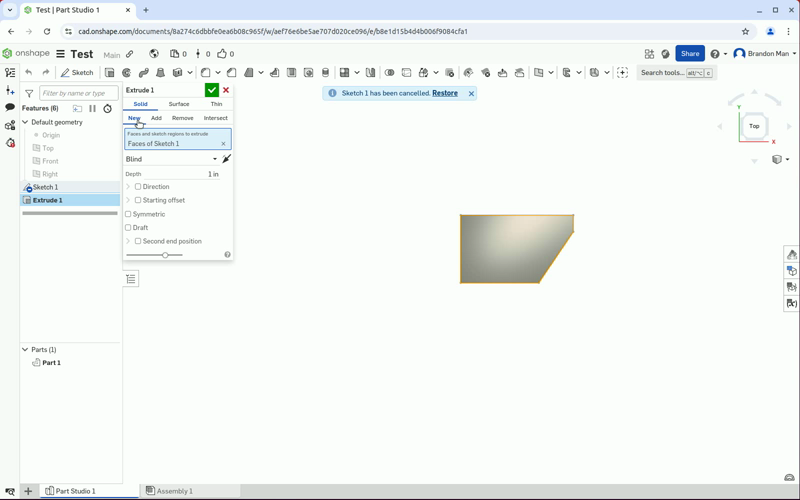
click(137, 120)
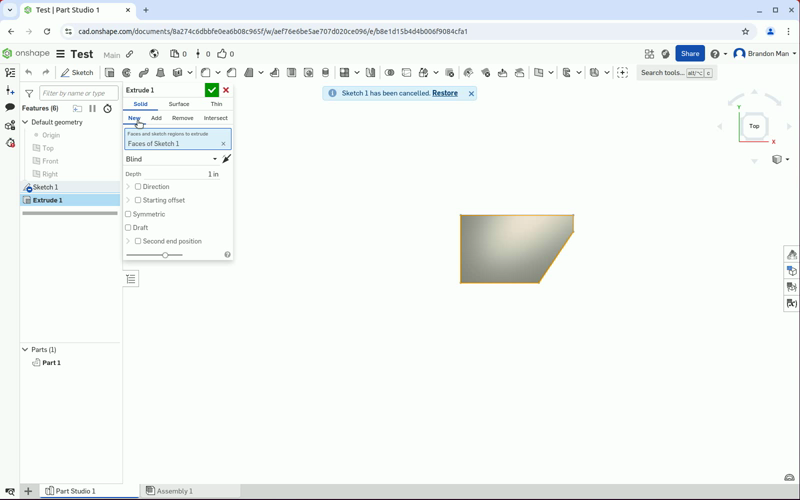
key(tab, 4)
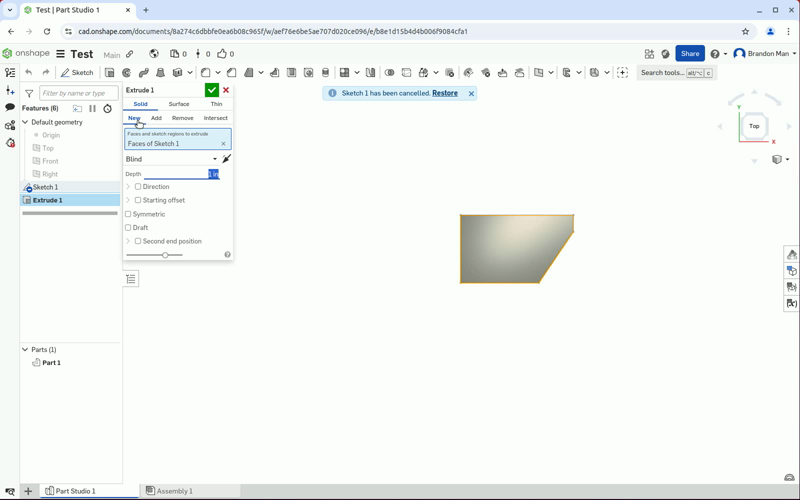
text(13.961)
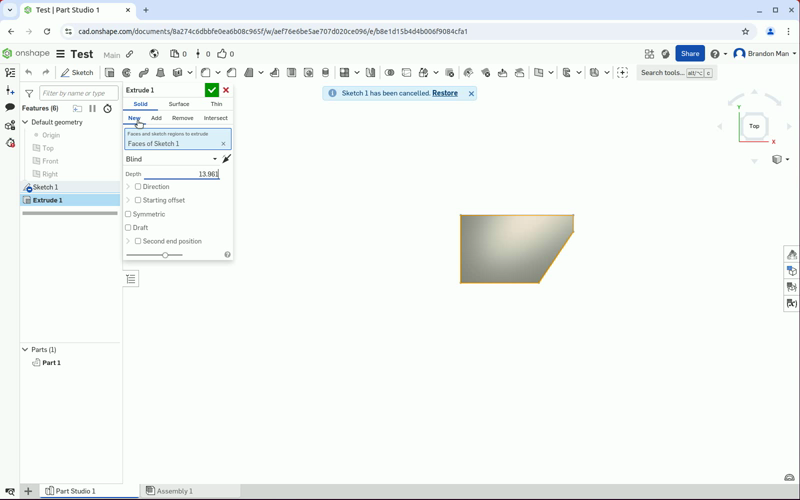
key(enter)
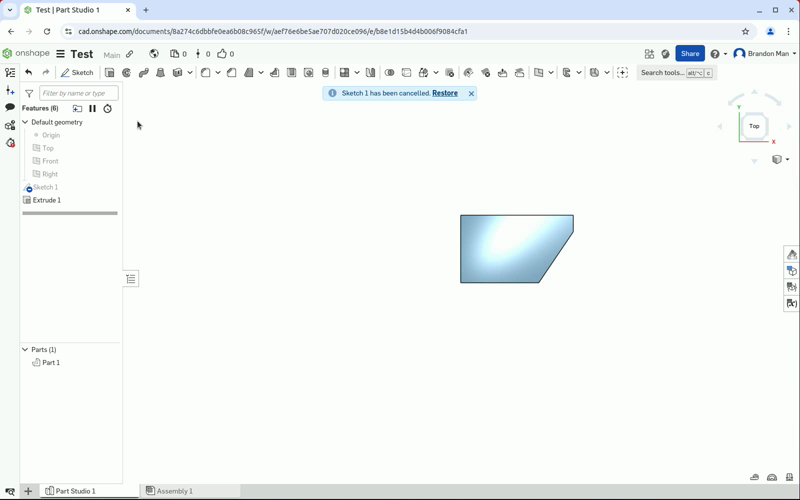
key(shift+h)
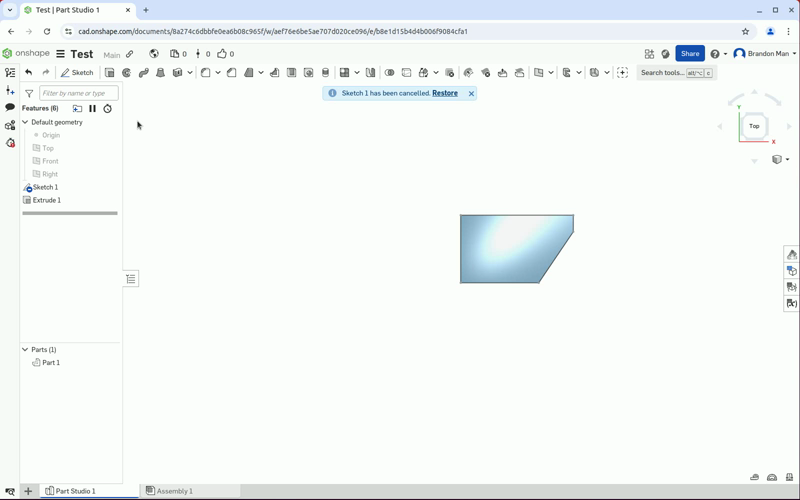
key(shift+h)
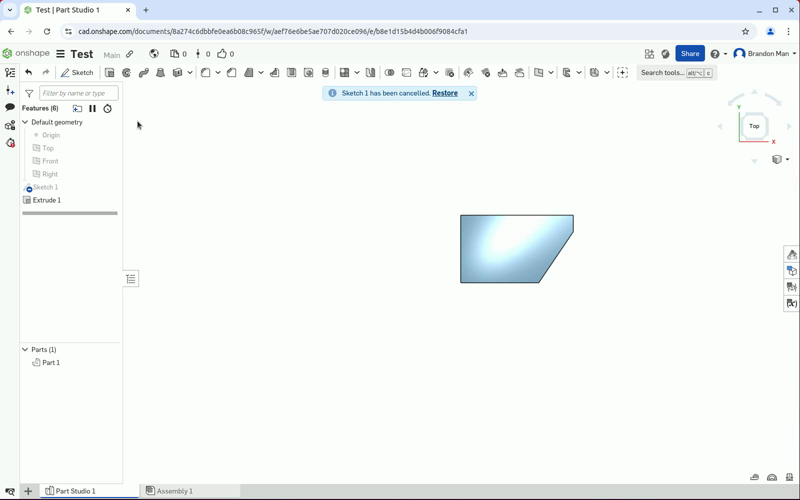
mouse_move(73, 189)
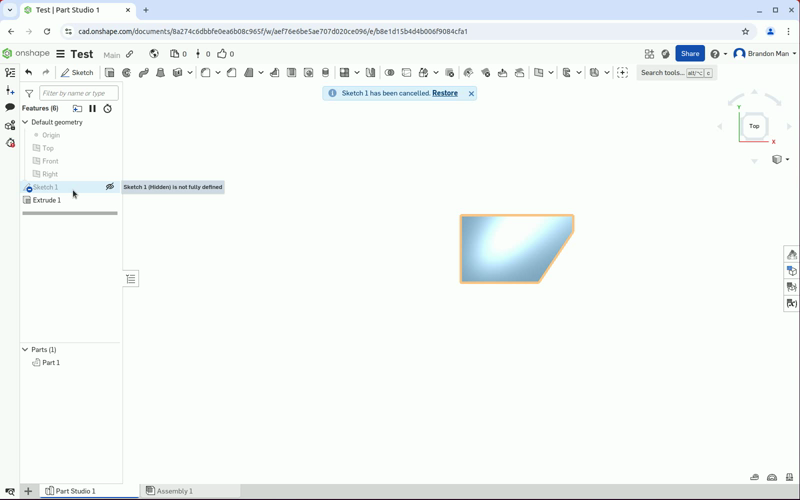
click(73, 189)
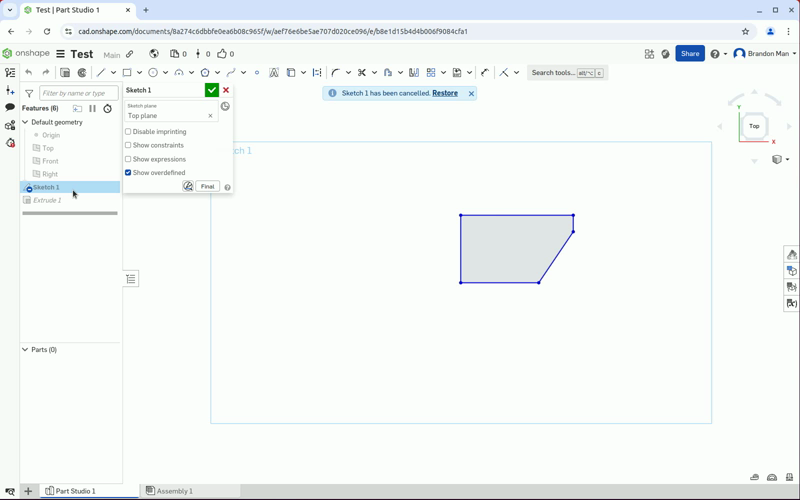
mouse_move(229, 92)
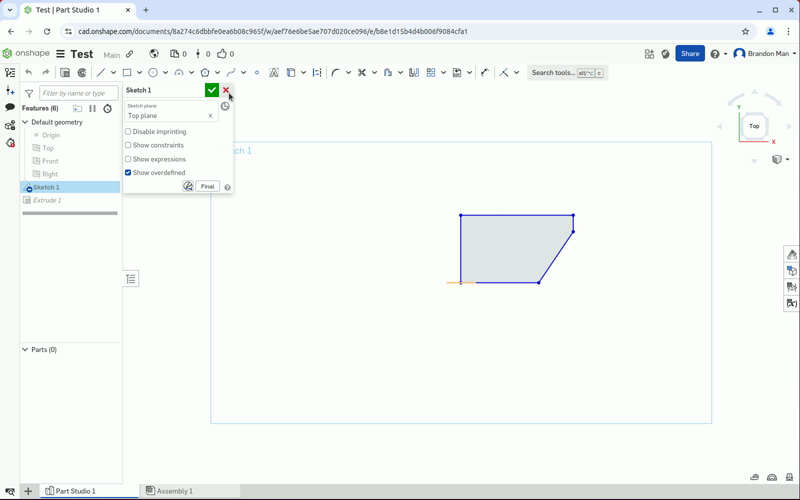
click(229, 92)
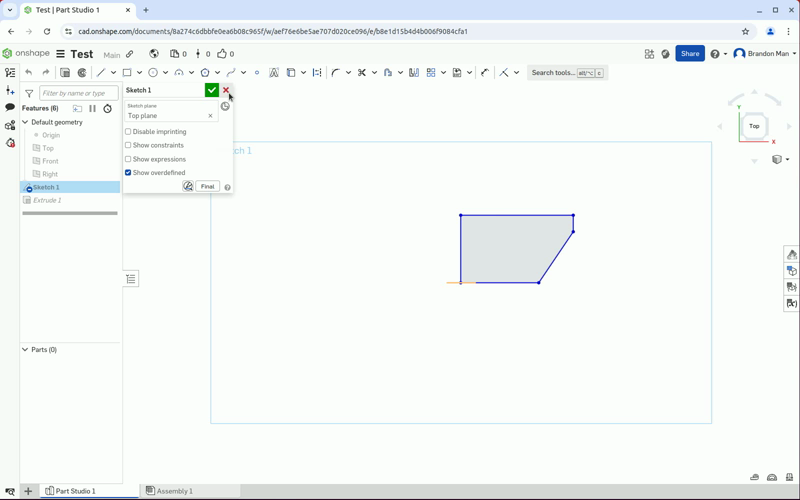
mouse_move(73, 352)
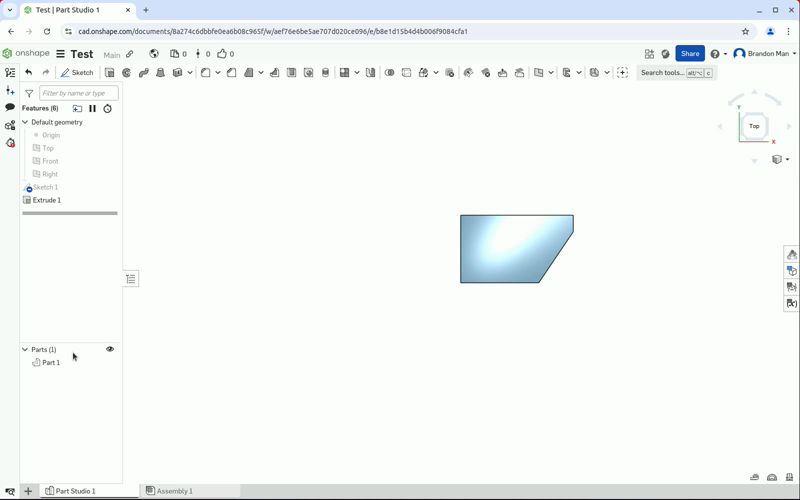
key(y)
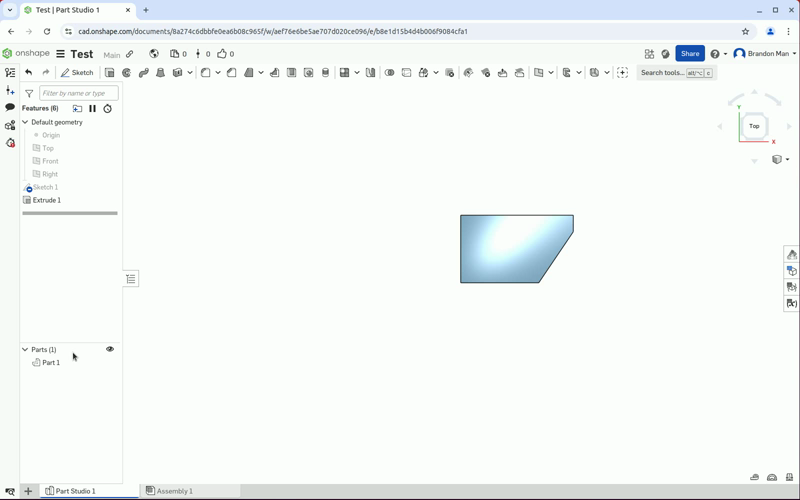
key(shift+p)
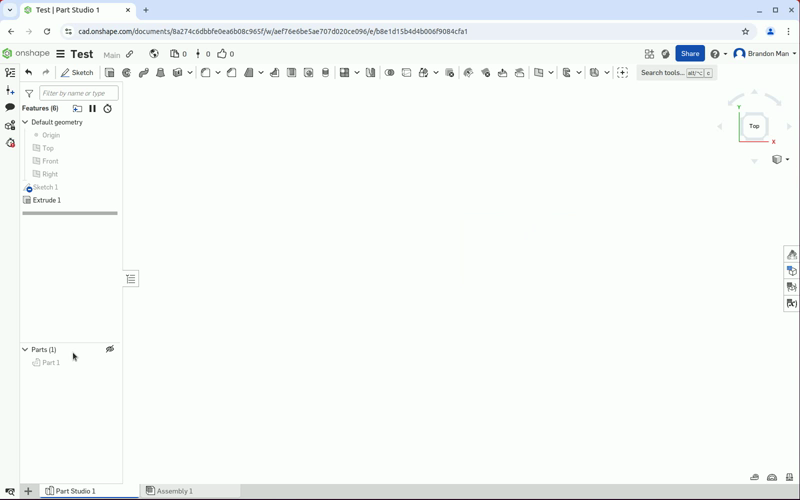
key(space)
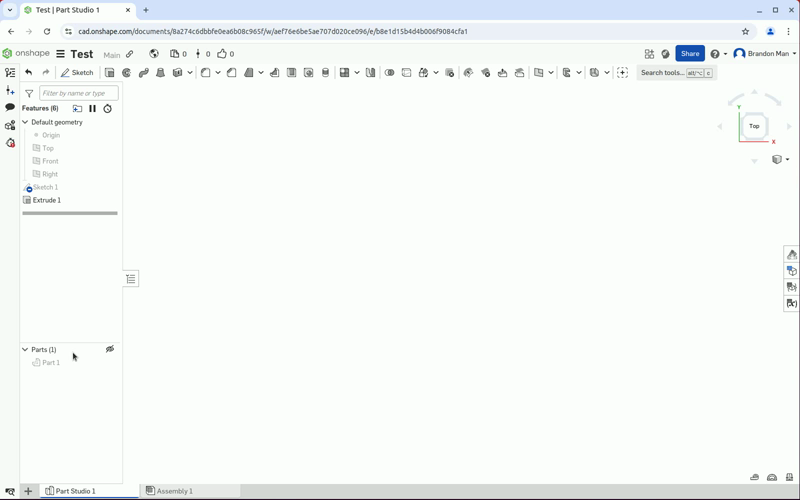
key_down(shift)
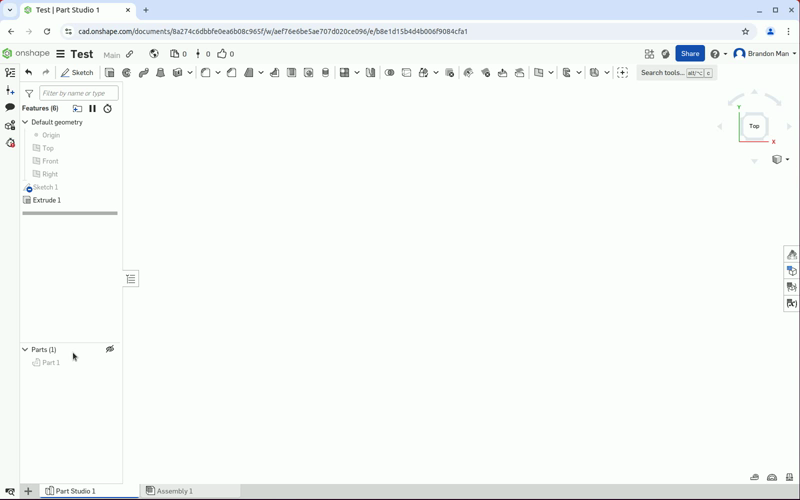
key(up)
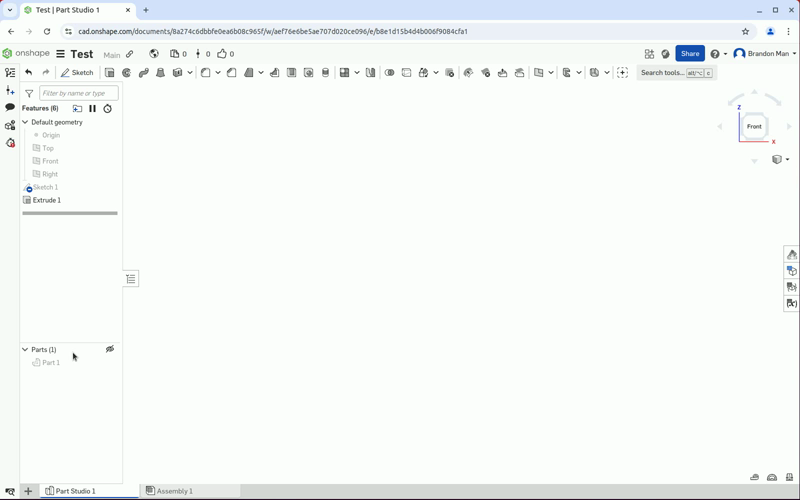
key_up(shift)
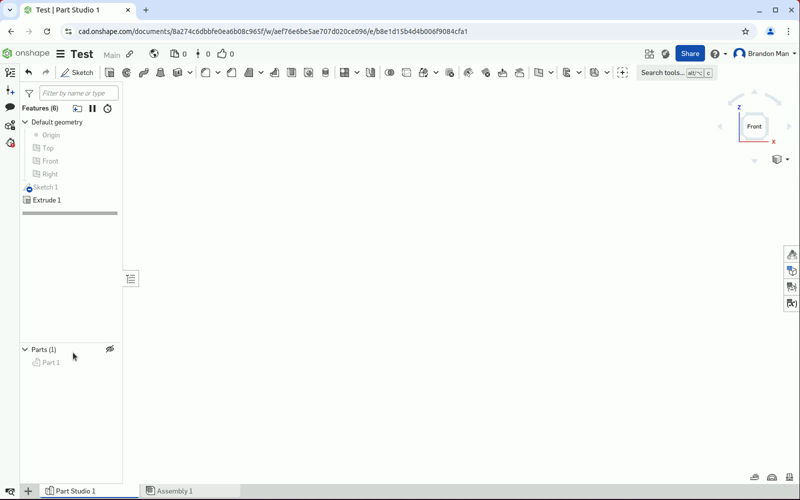
key(space)
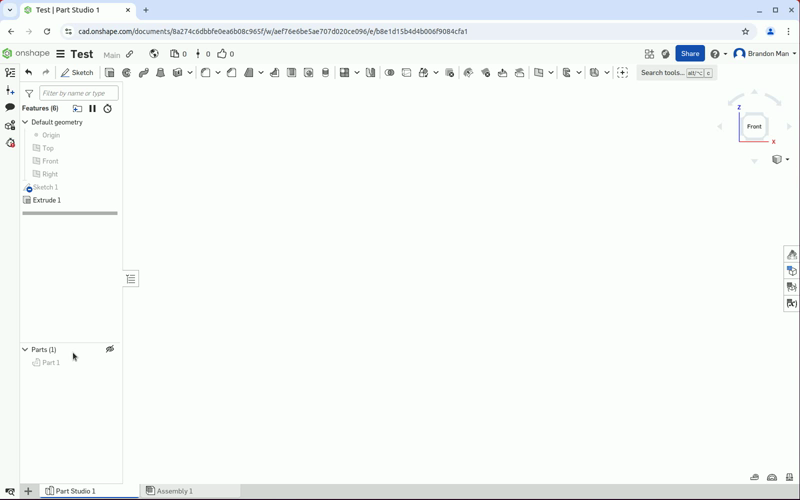
key_down(shift)
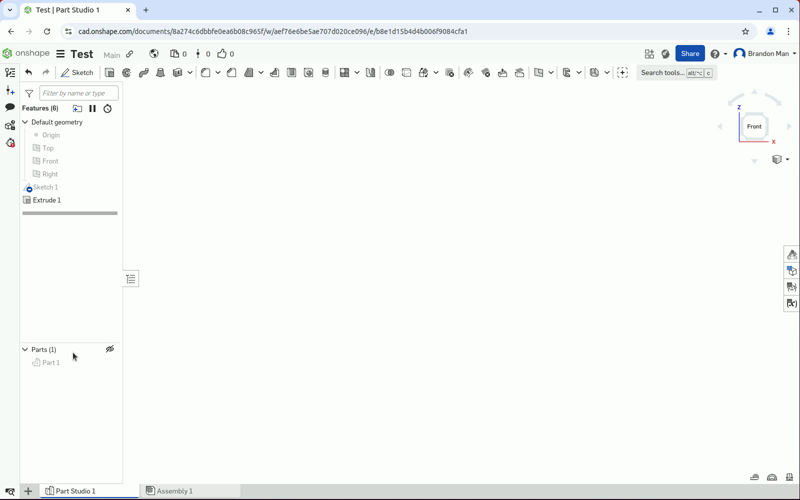
key(left)
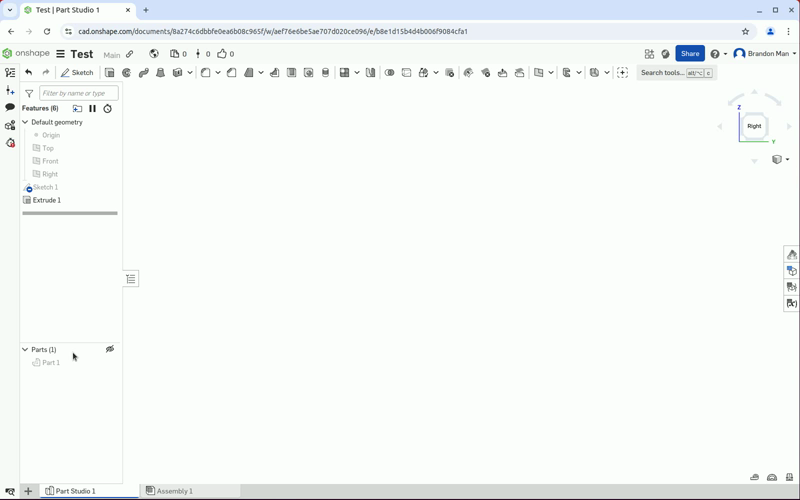
key_up(shift)
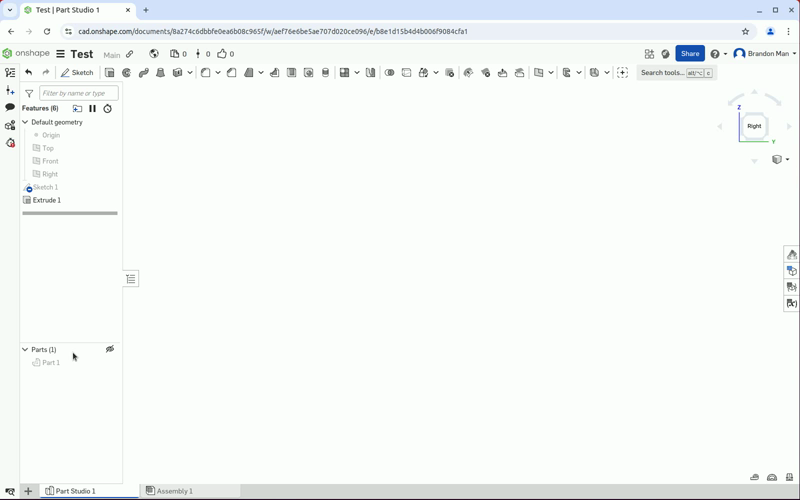
mouse_move(73, 352)
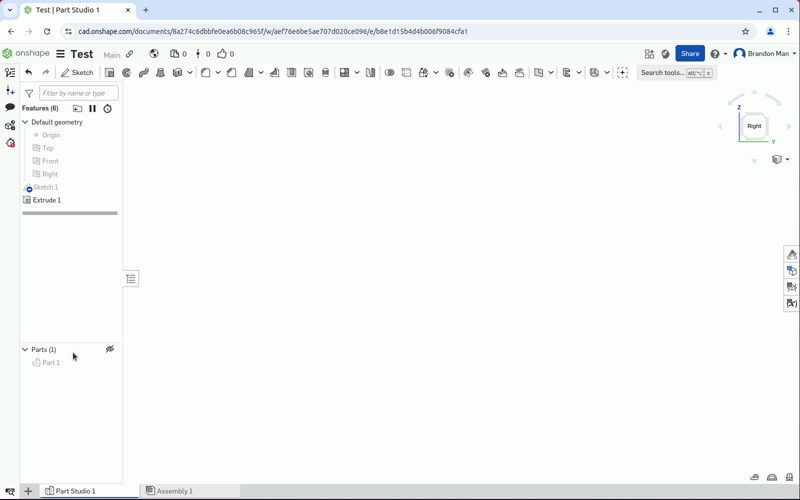
key(shift+y)
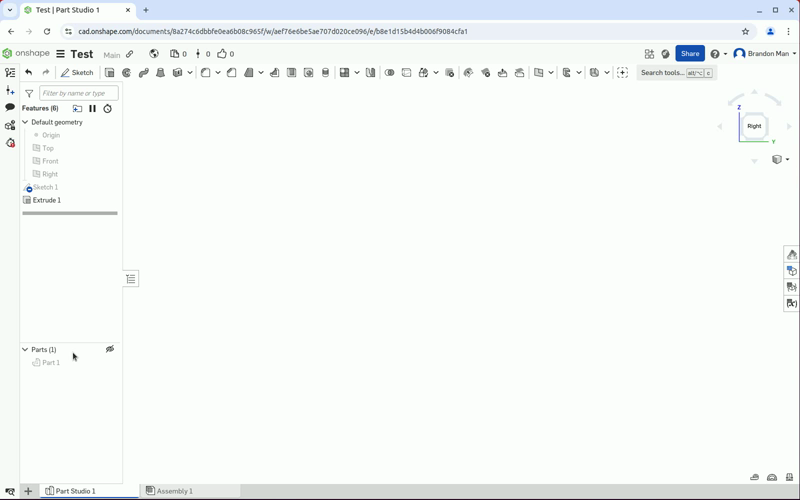
key(shift+s)
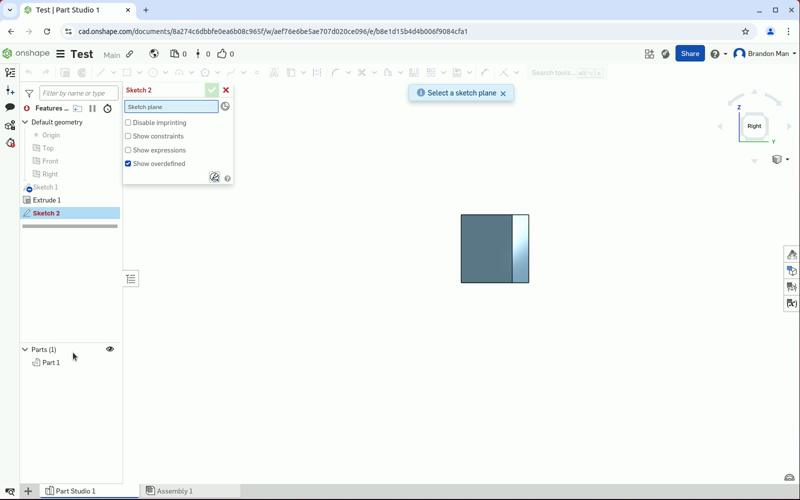
mouse_move(73, 176)
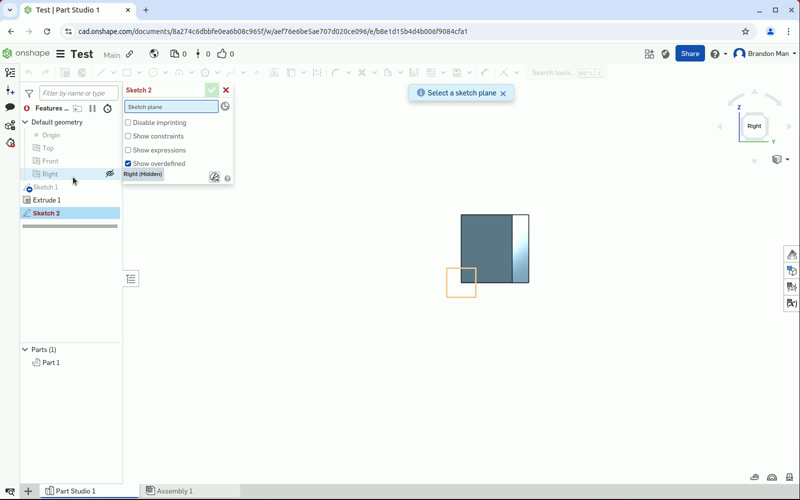
click(73, 176)
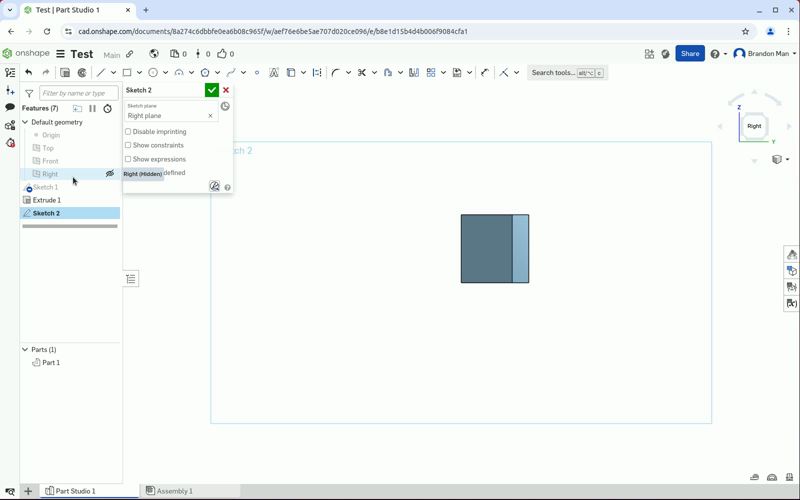
mouse_move(73, 352)
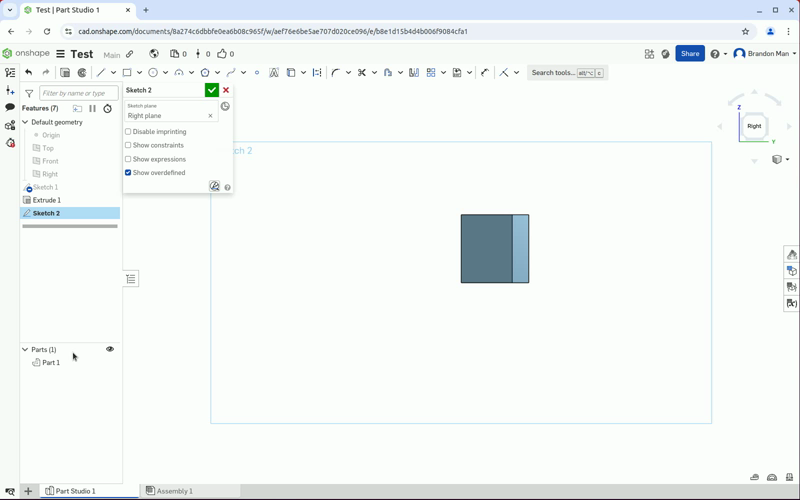
key(y)
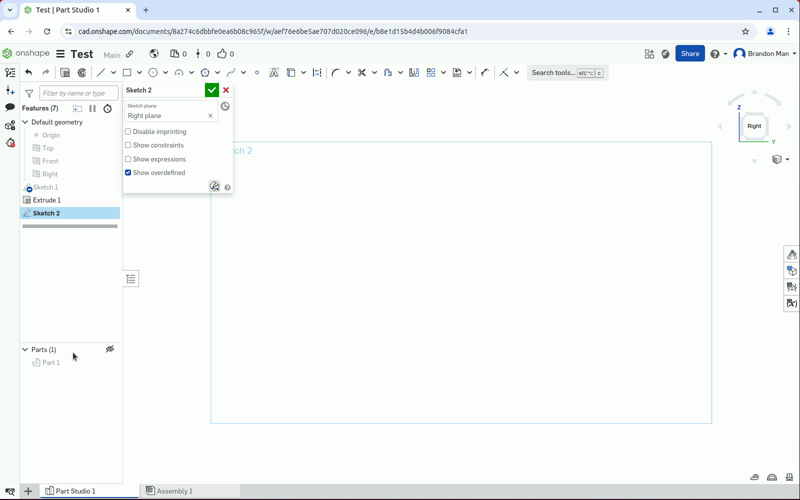
key(l)
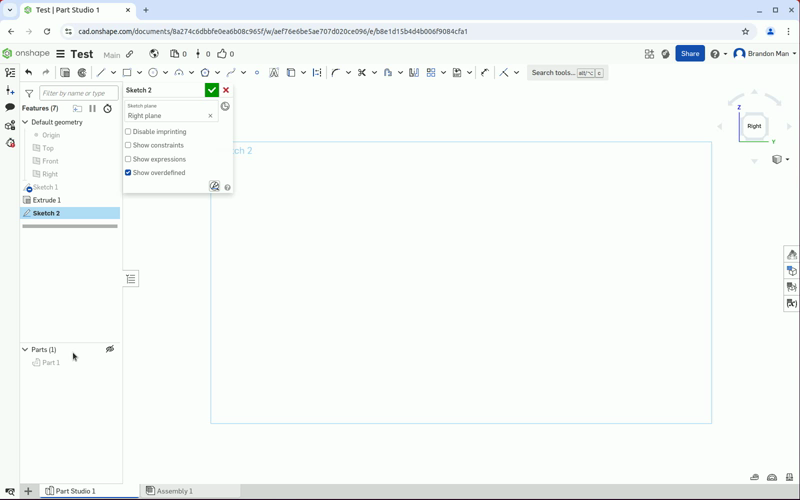
key_down(shift)
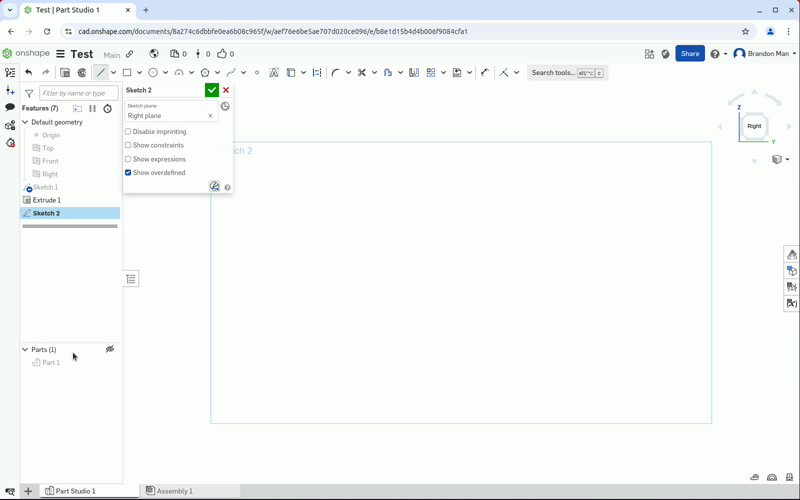
mouse_move(460, 215)
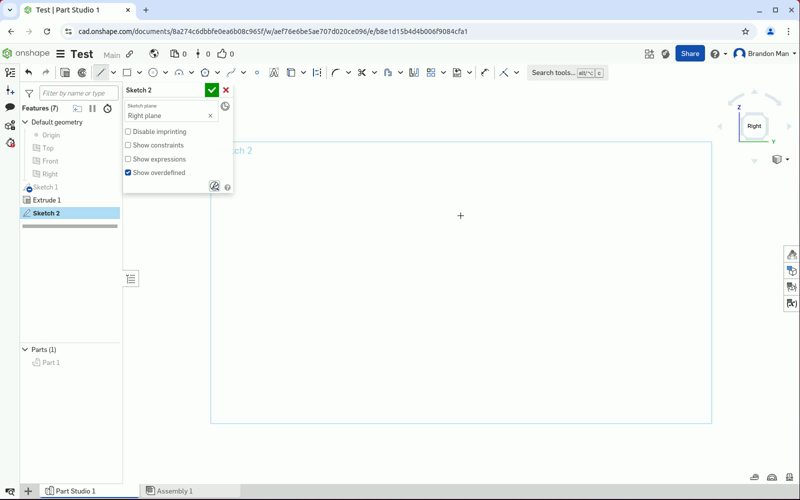
click(460, 215)
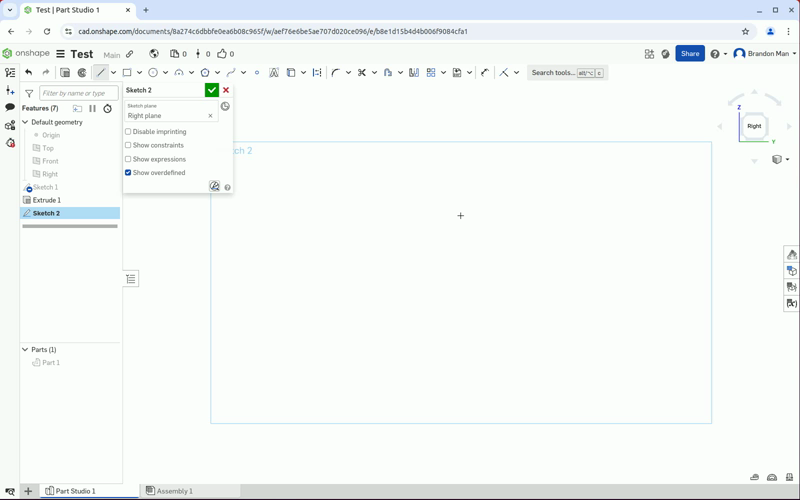
key_up(shift)
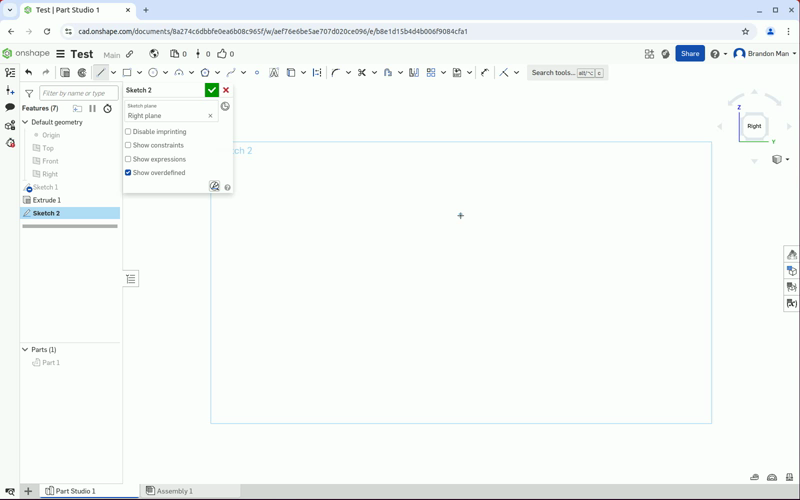
key_down(shift)
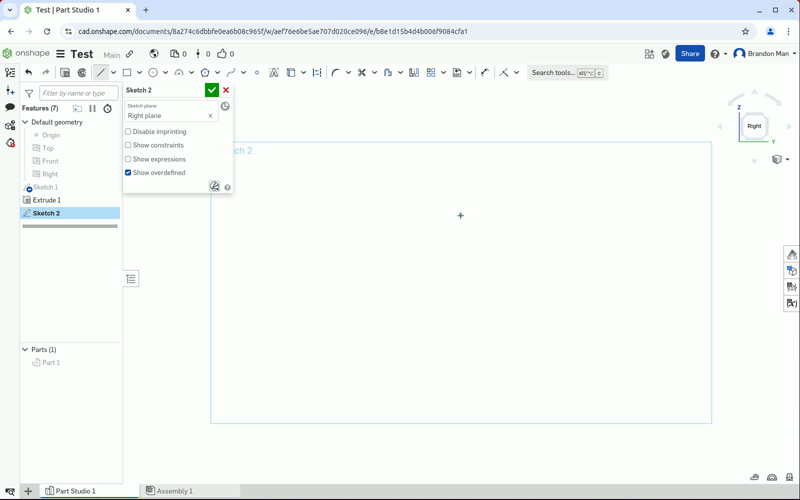
mouse_move(529, 260)
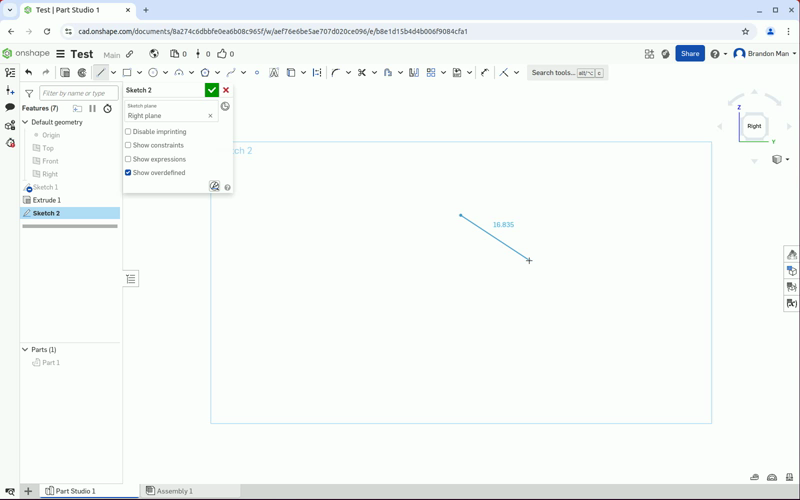
click(529, 260)
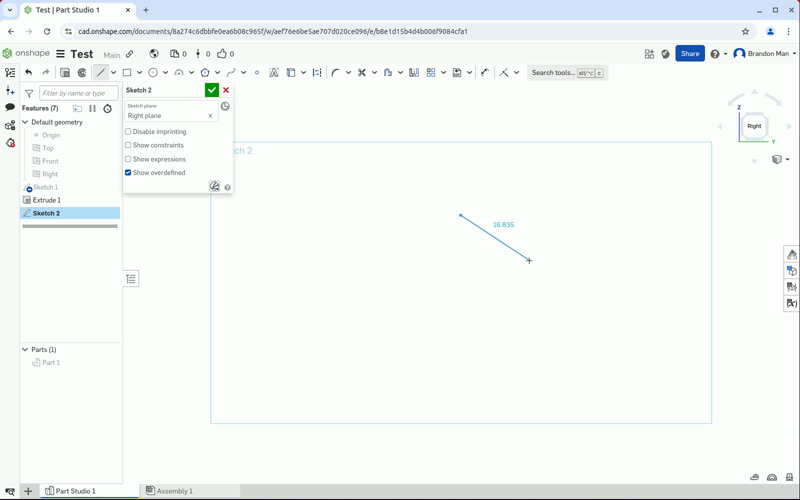
key_up(shift)
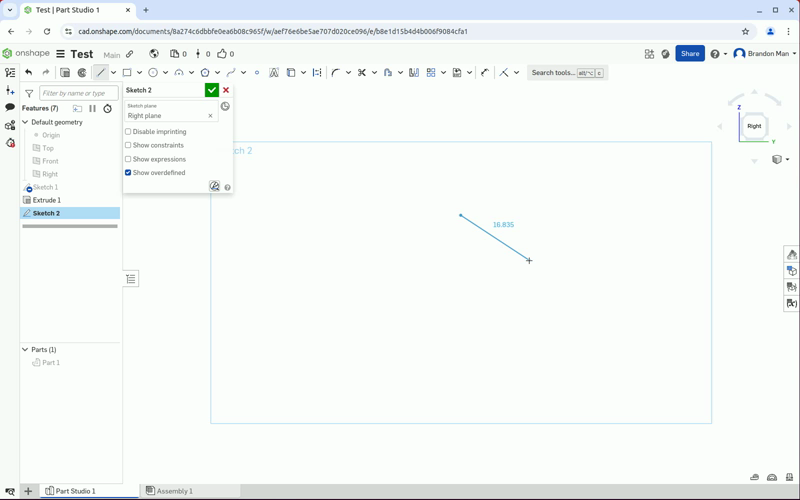
key_down(shift)
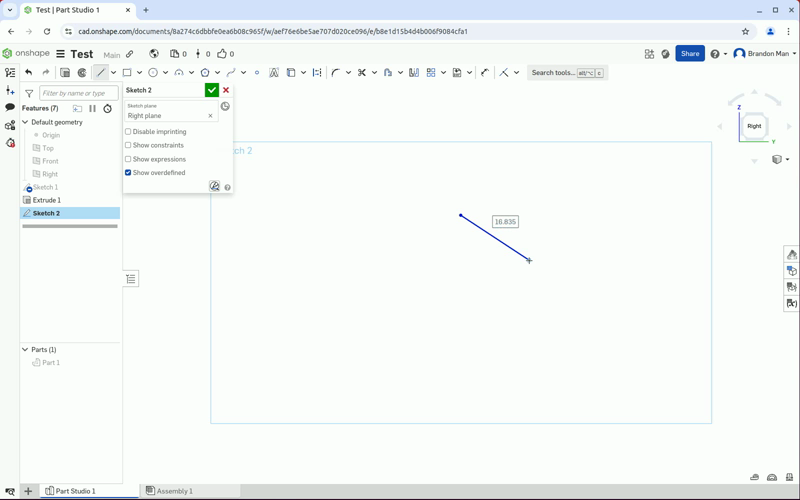
mouse_move(559, 260)
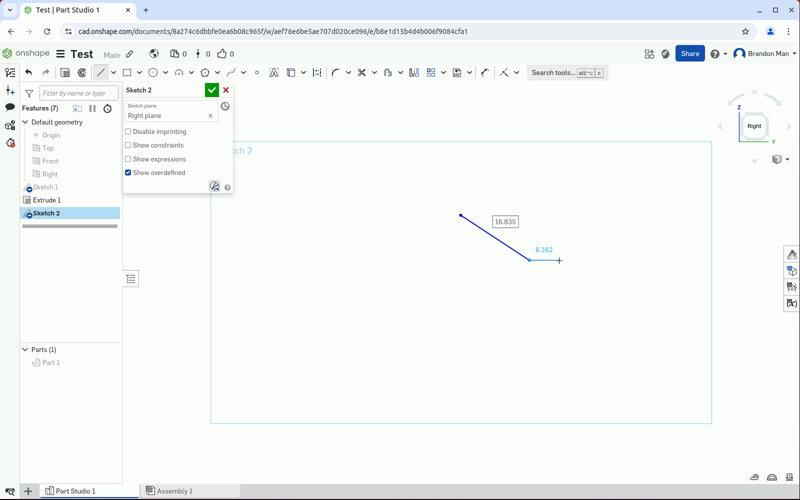
mouse_move(529, 215)
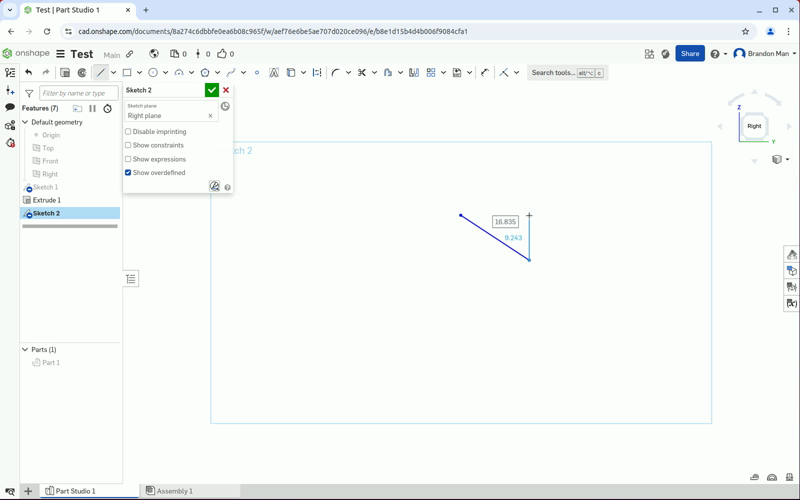
click(529, 215)
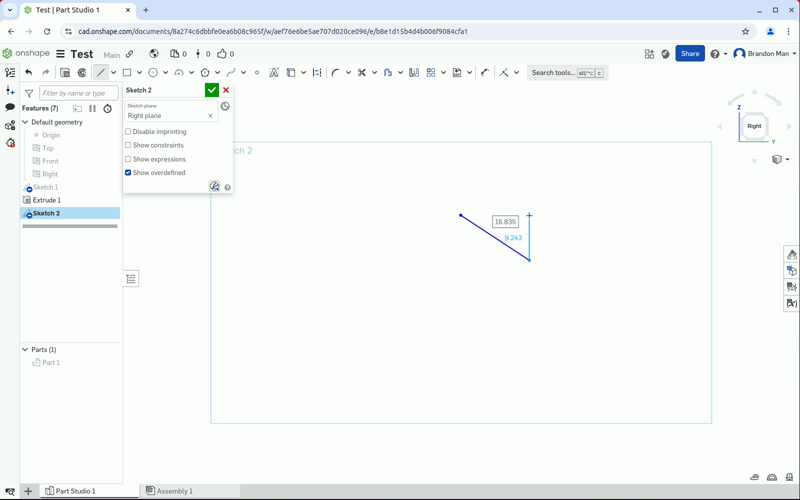
key_up(shift)
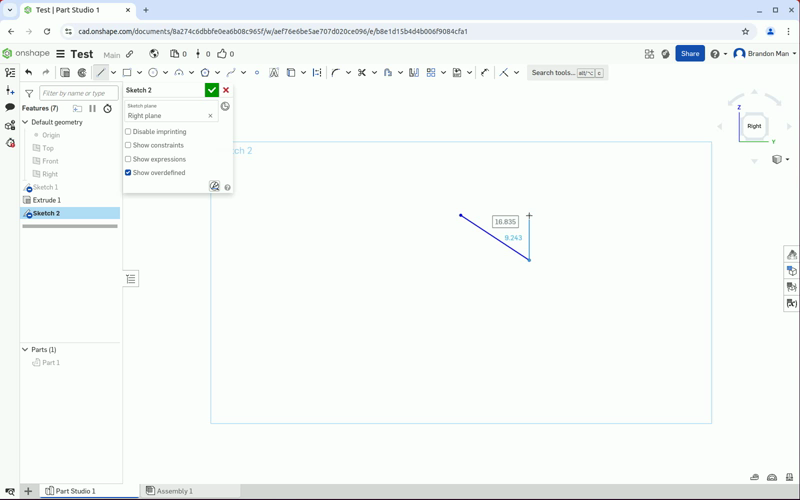
key_down(shift)
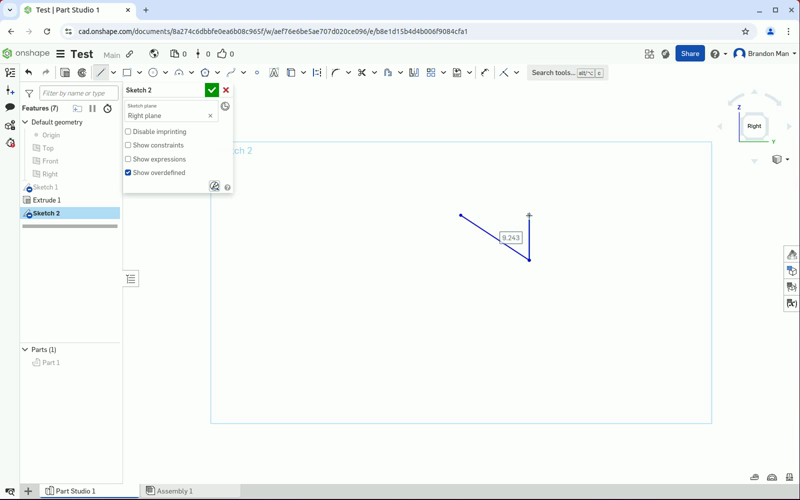
mouse_move(460, 215)
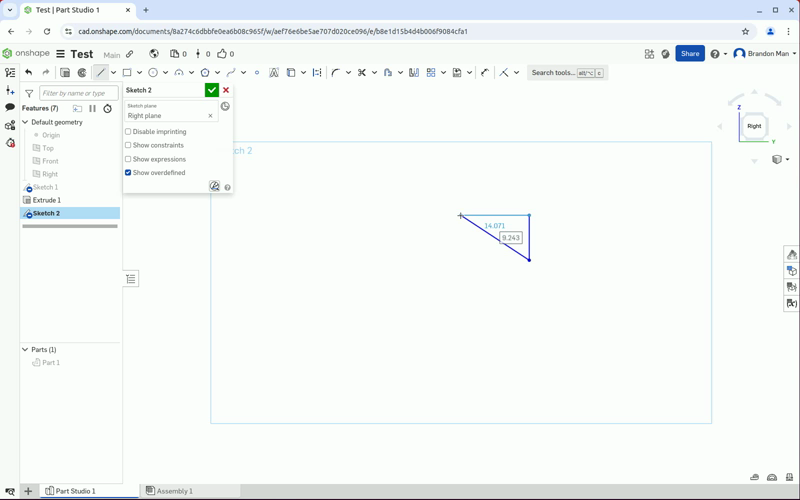
key_up(shift)
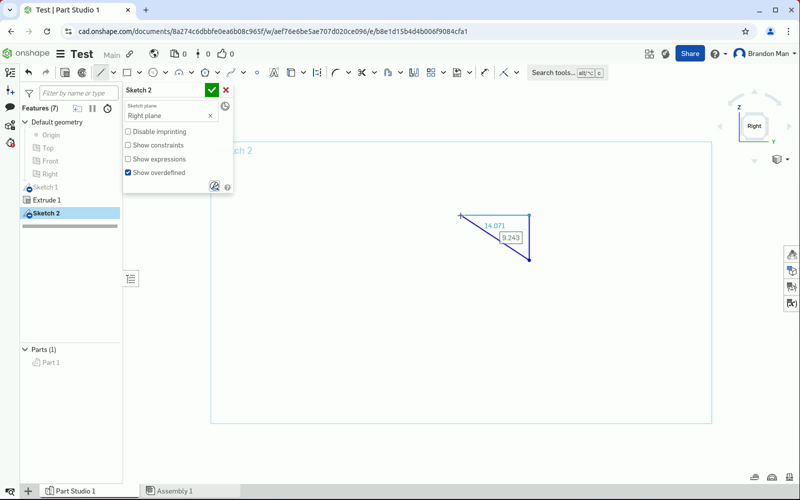
click(460, 215)
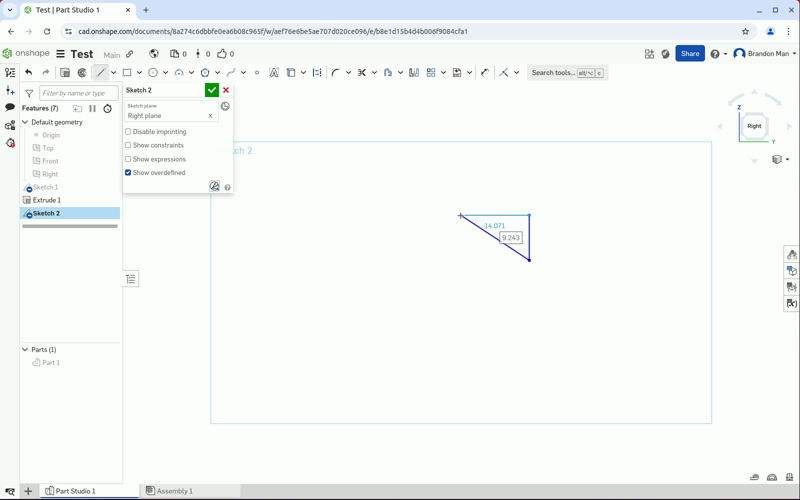
key(esc)
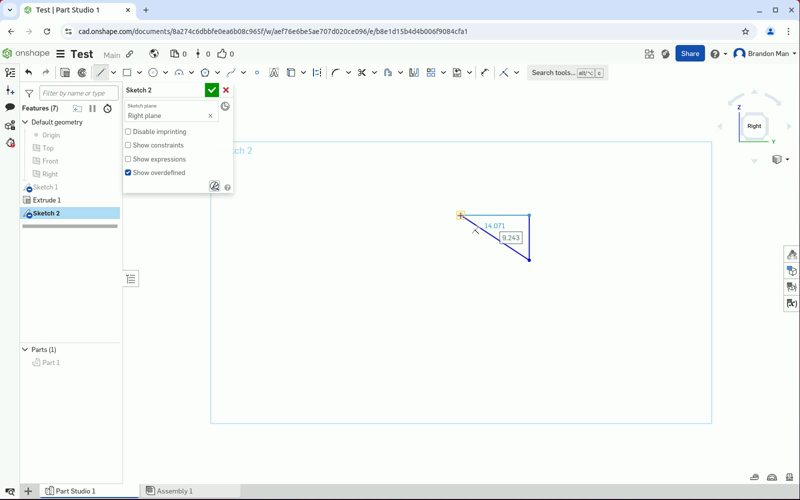
mouse_move(523, 247)
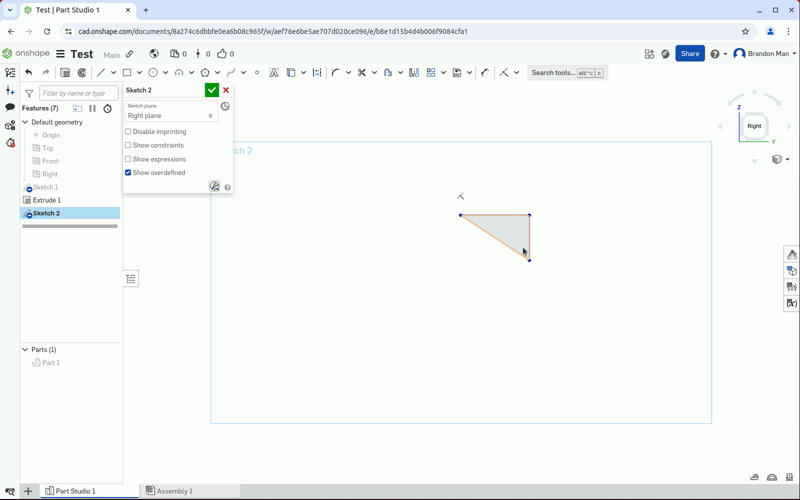
scroll(6)
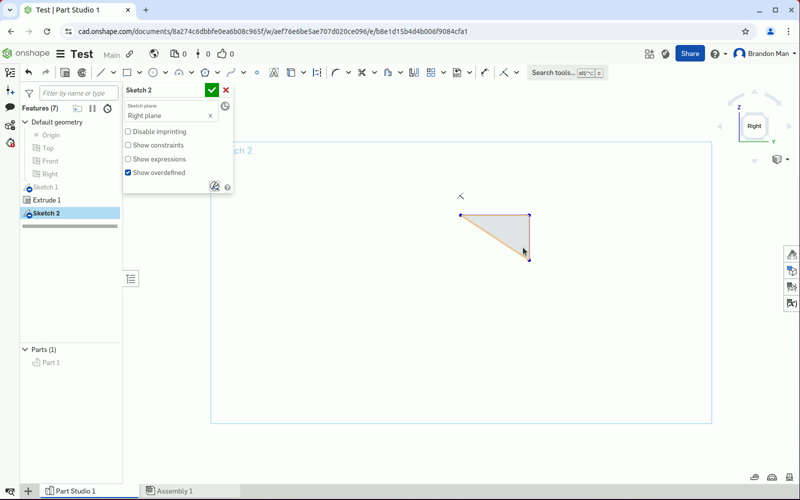
scroll(6)
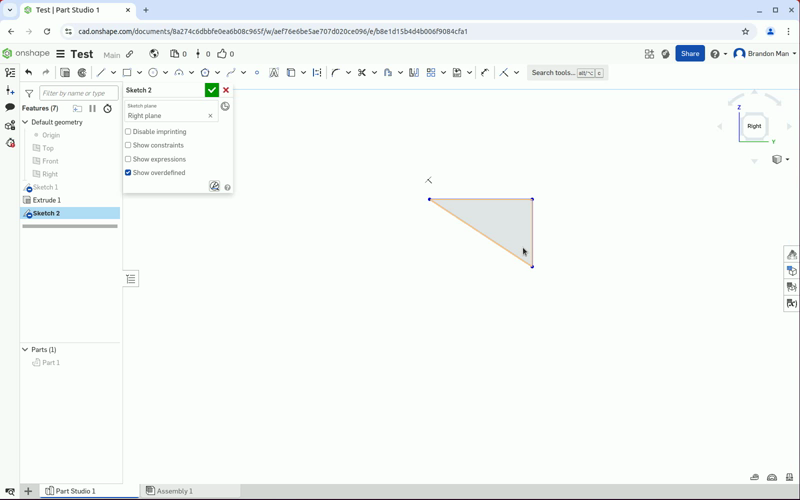
scroll(6)
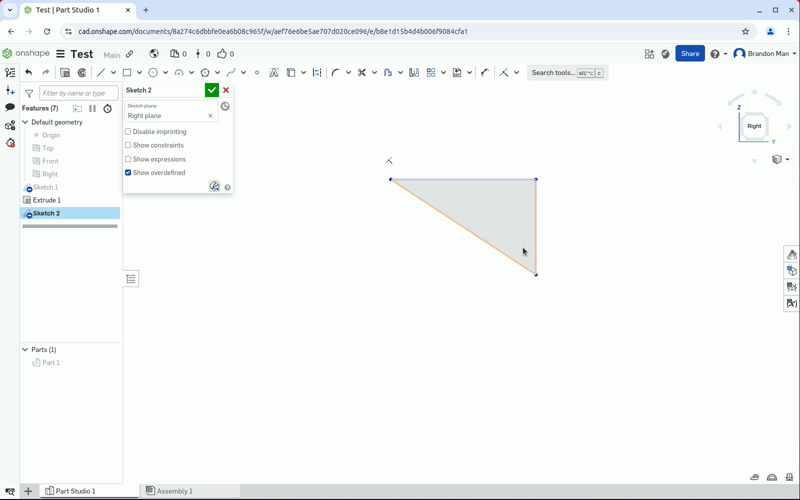
scroll(6)
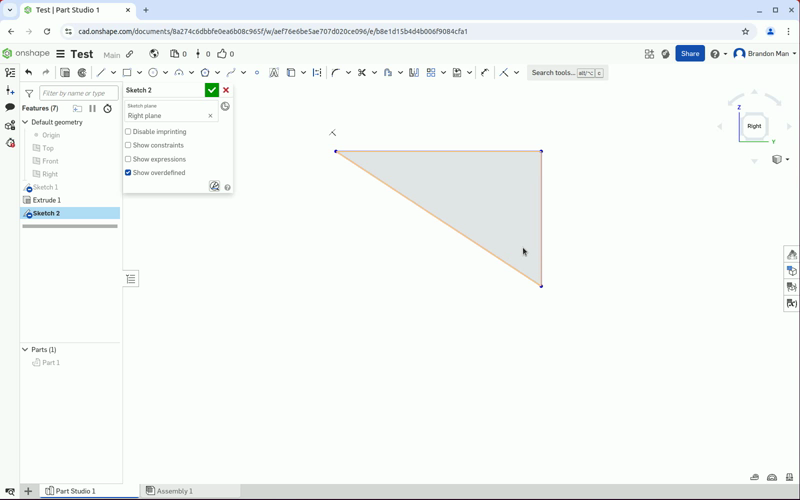
scroll(6)
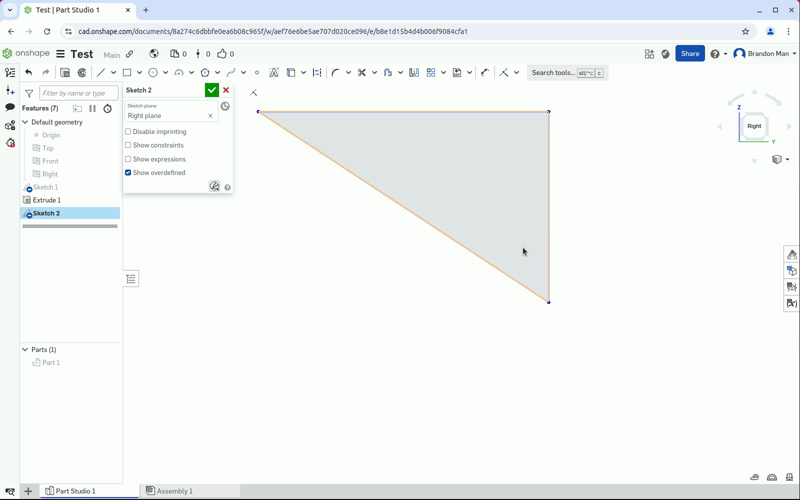
scroll(6)
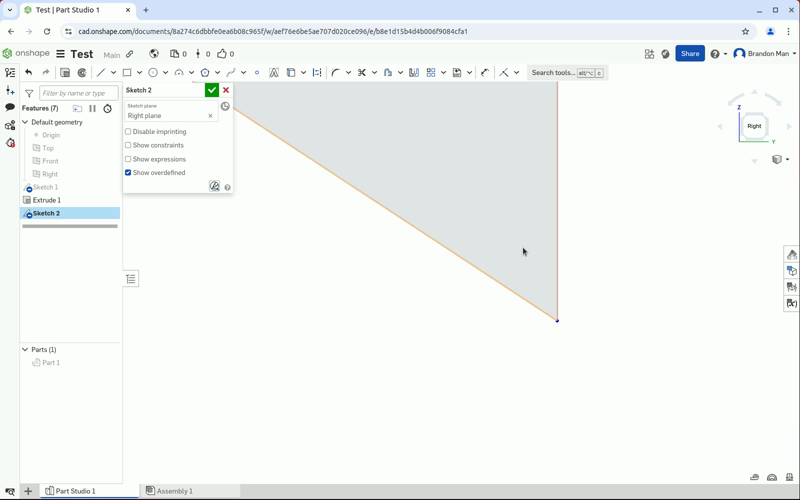
scroll(6)
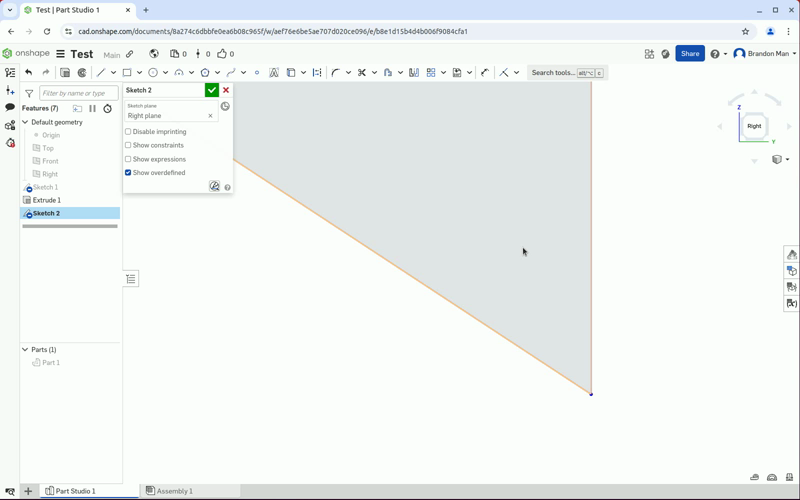
click(523, 247)
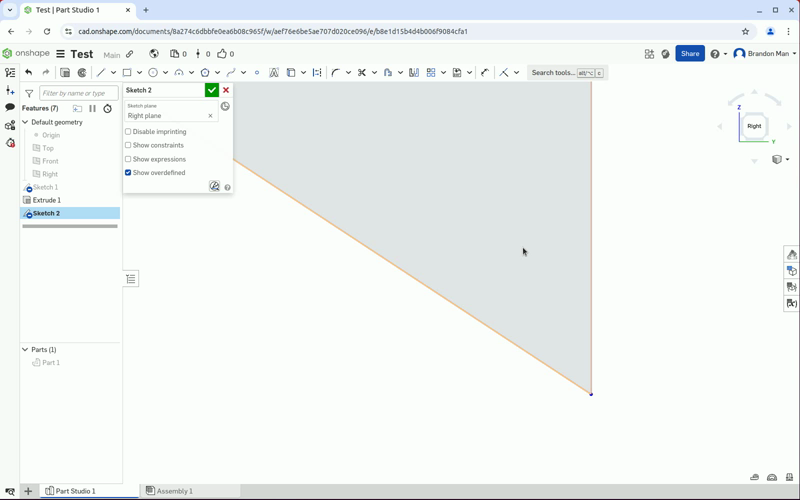
scroll(-6)
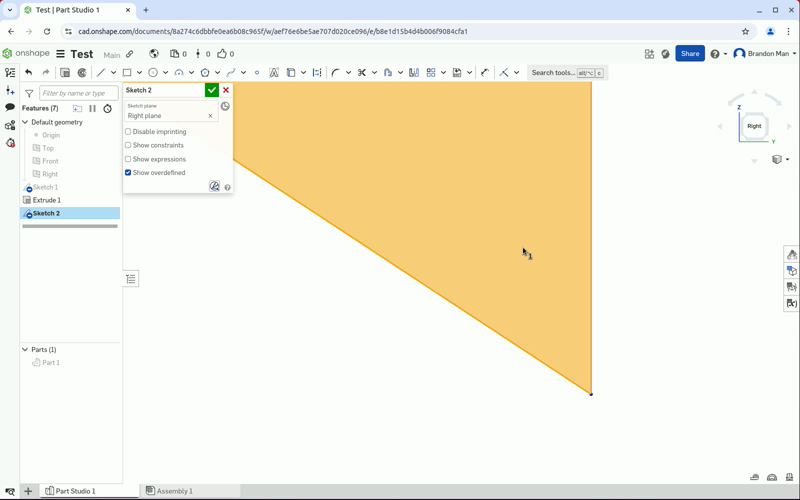
scroll(-6)
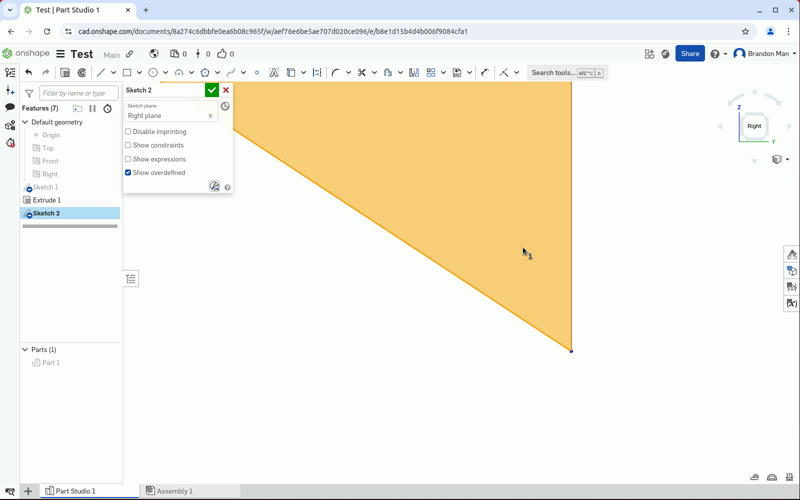
scroll(-6)
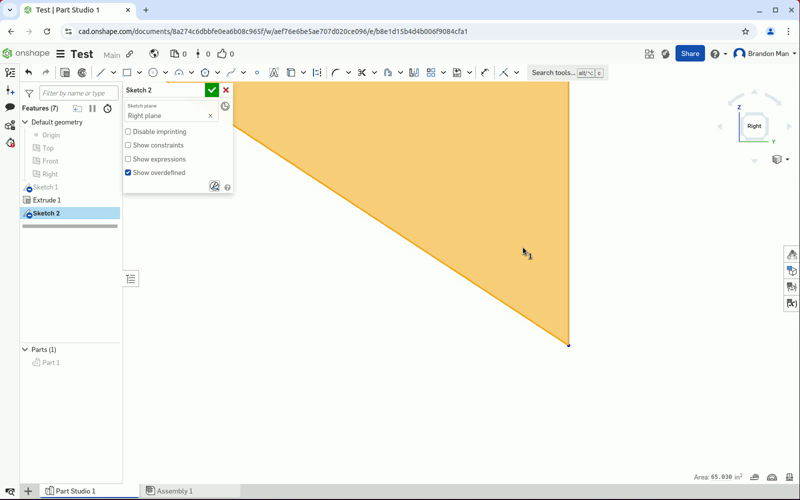
scroll(-6)
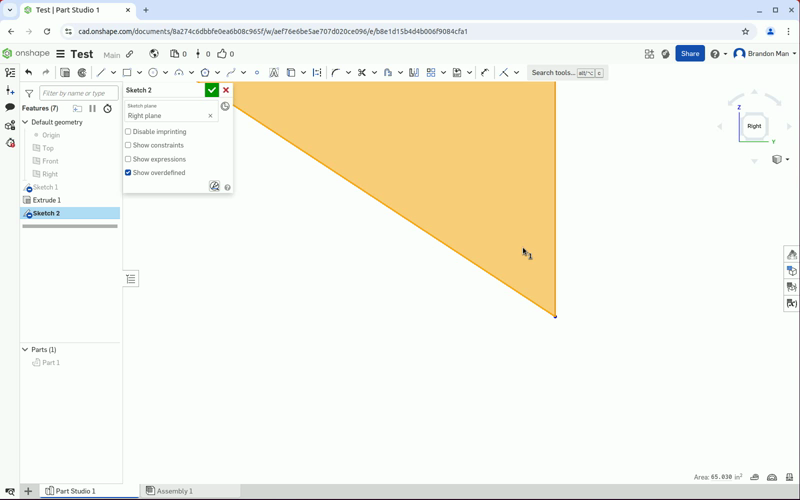
scroll(-6)
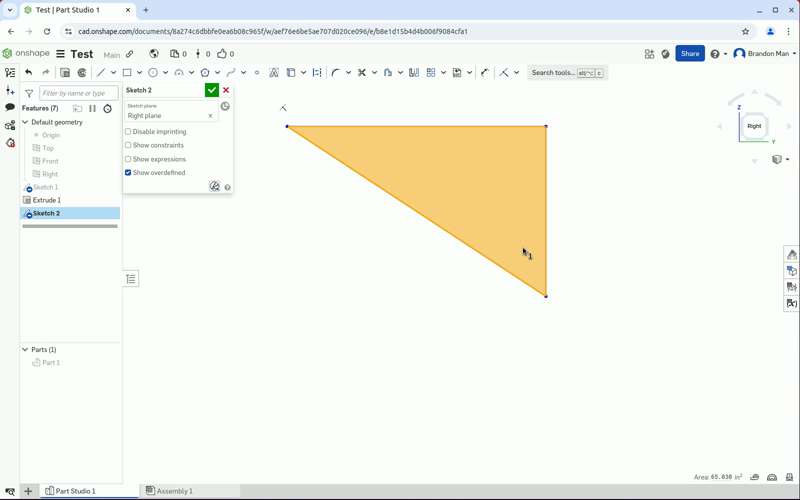
scroll(-6)
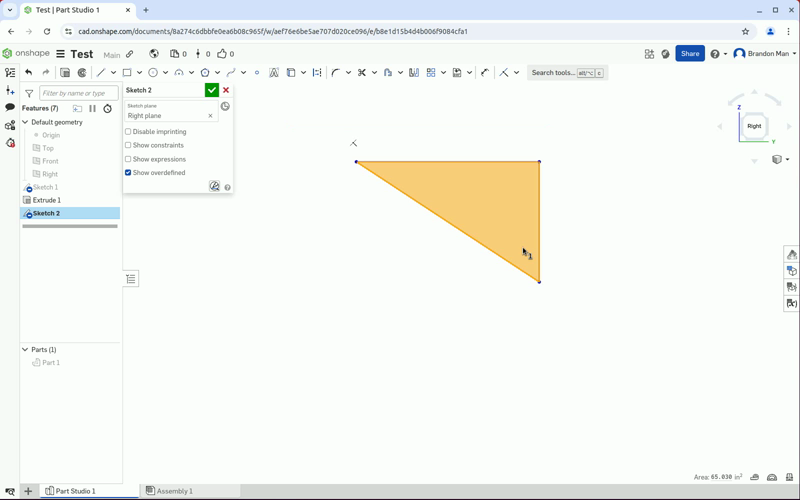
scroll(-6)
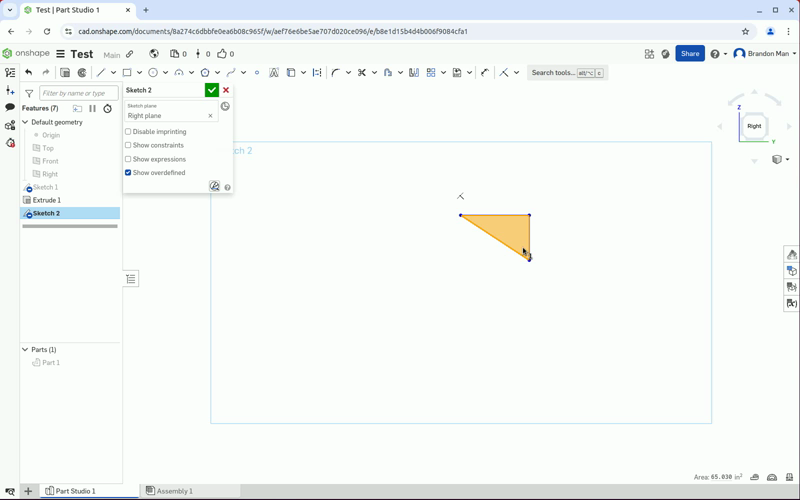
mouse_move(73, 352)
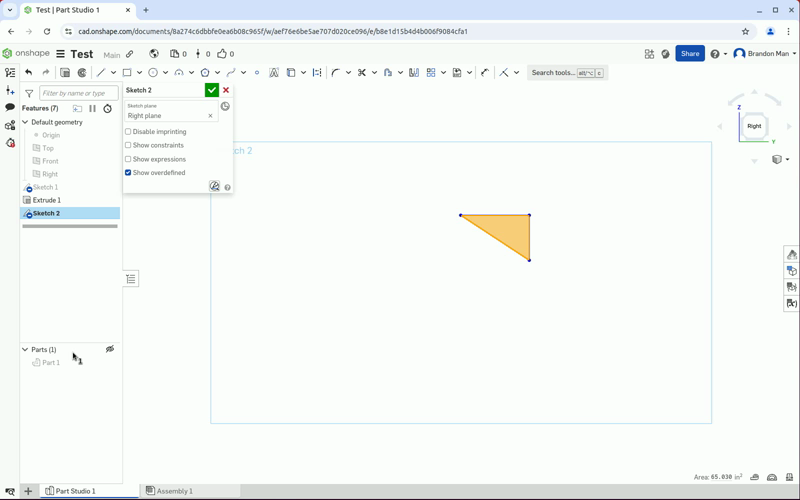
key(shift+y)
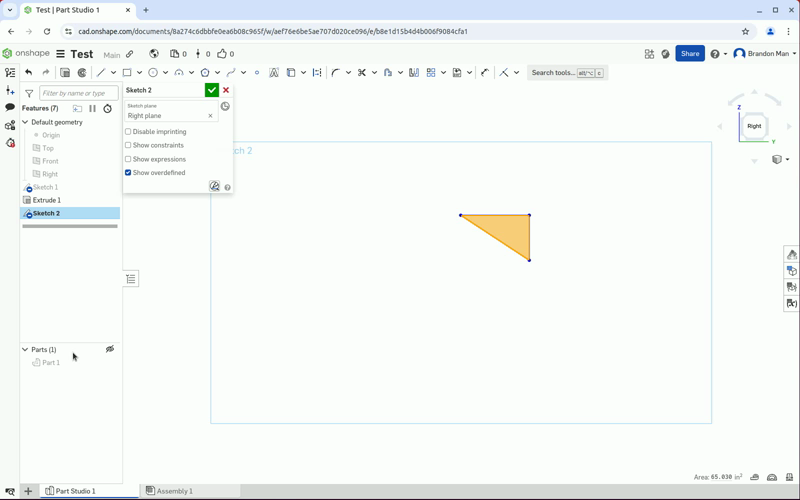
key(shift+e)
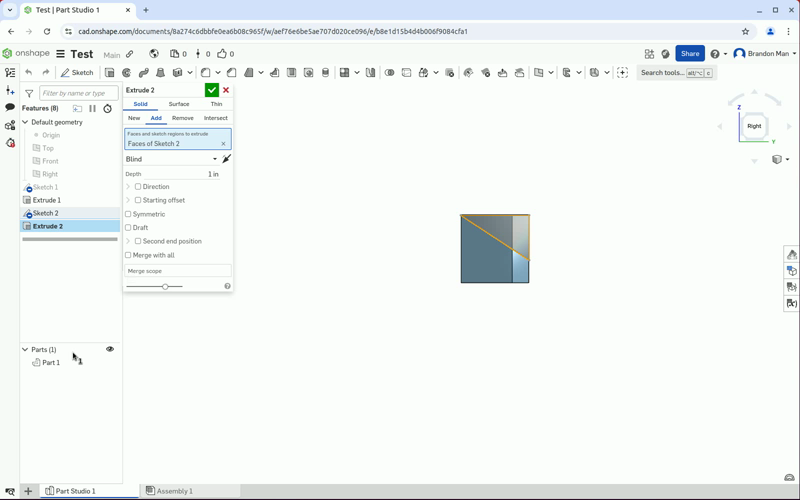
mouse_move(143, 106)
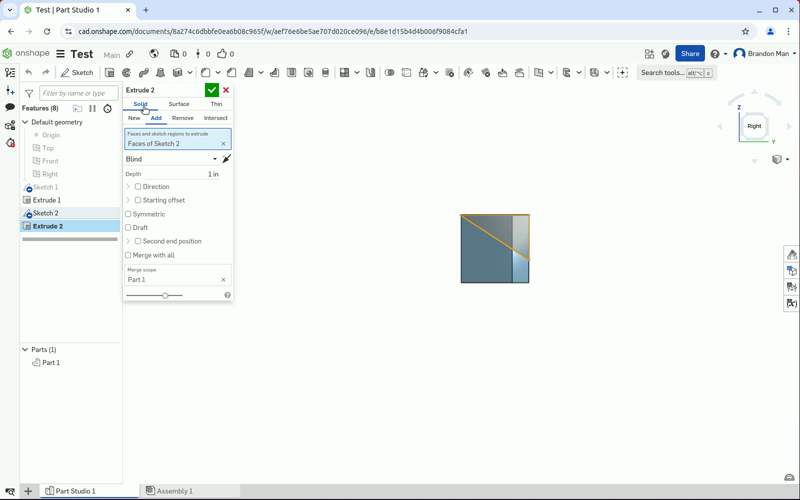
click(143, 106)
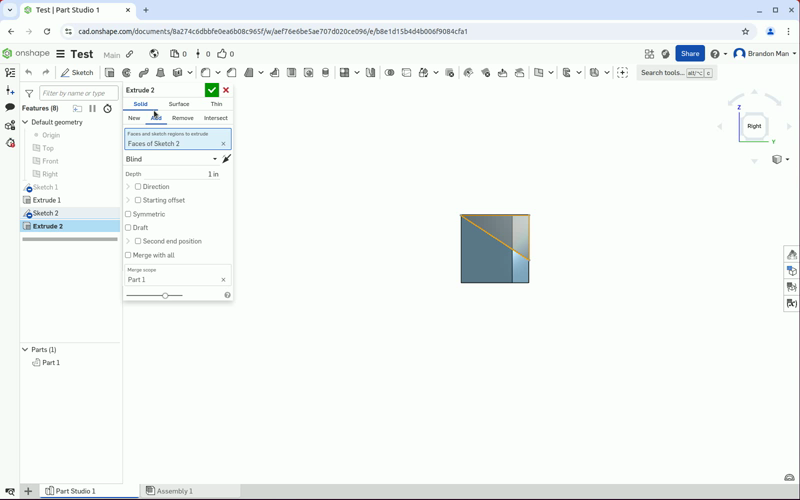
mouse_move(186, 120)
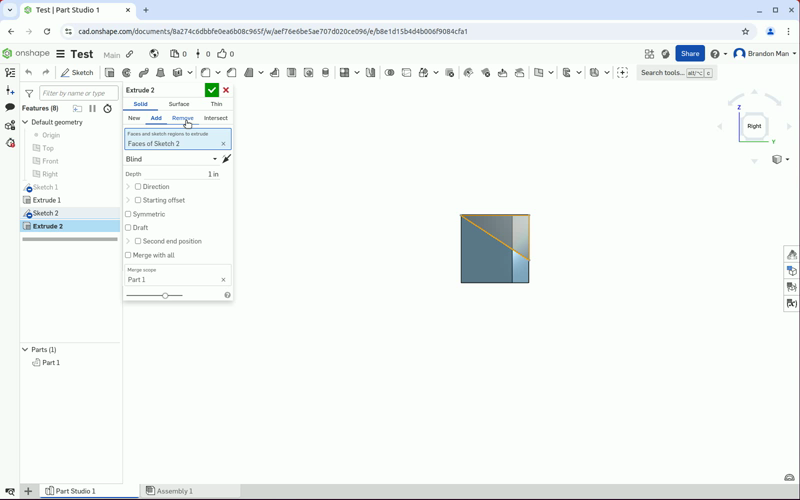
click(186, 120)
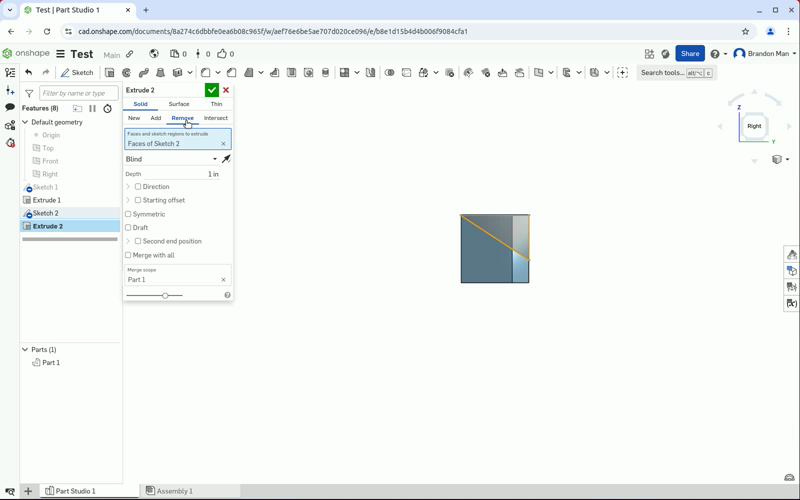
key(tab, 4)
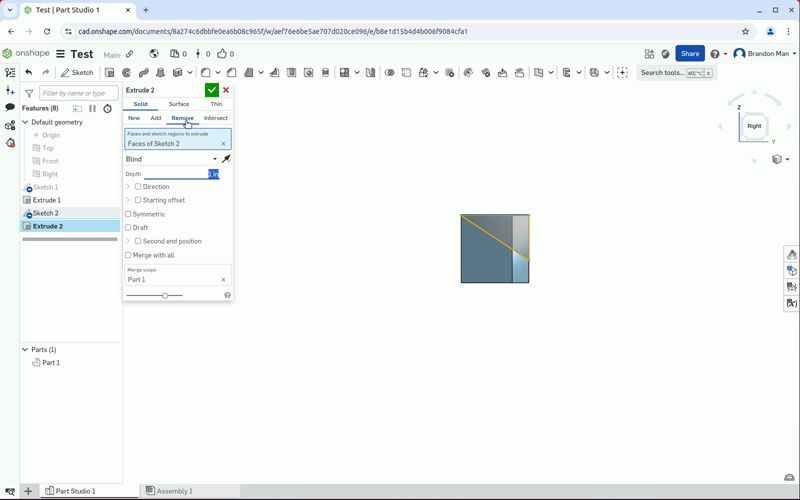
text(29.126)
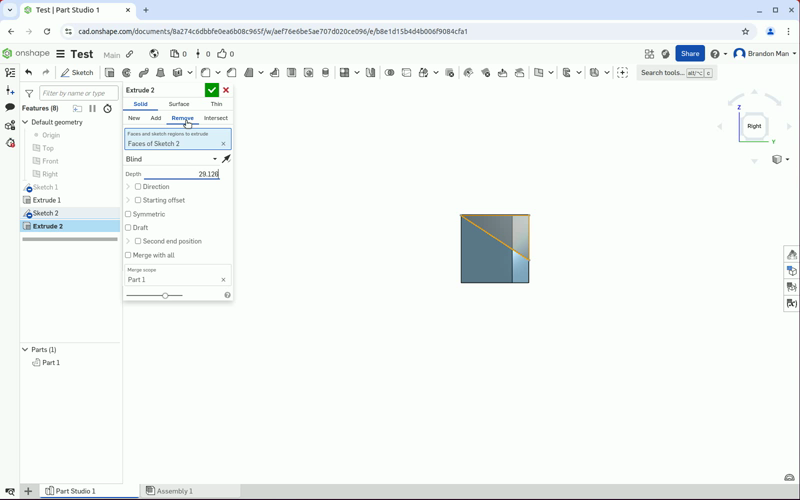
key(tab, 6)
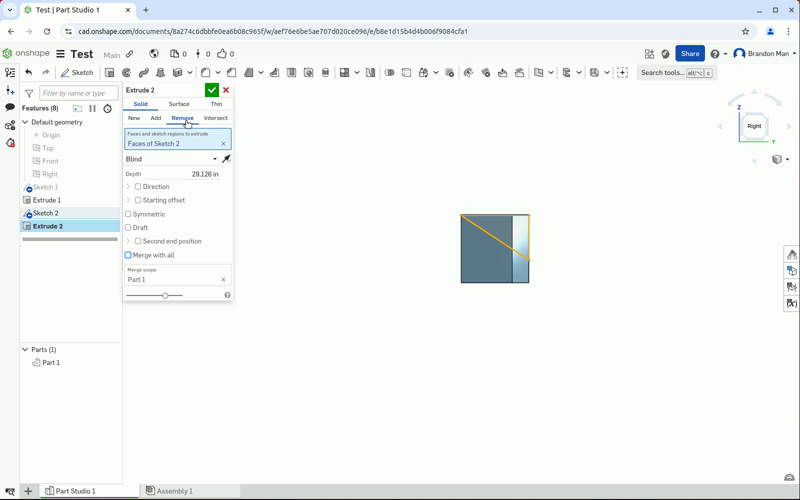
key(space)
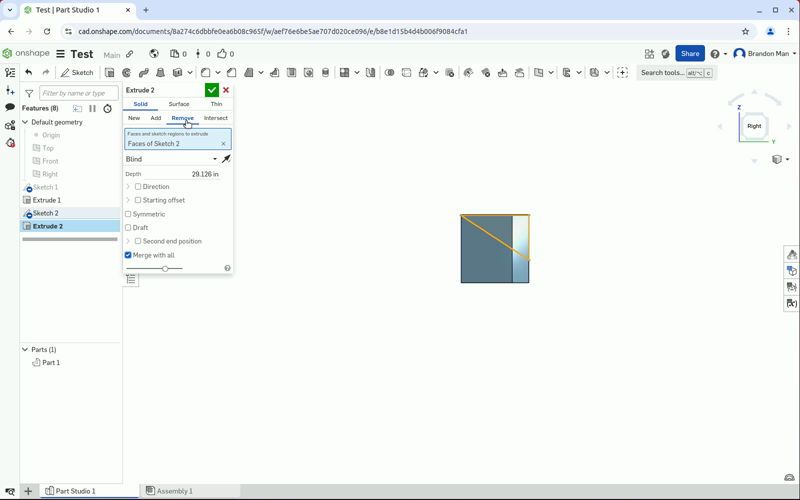
key(enter)
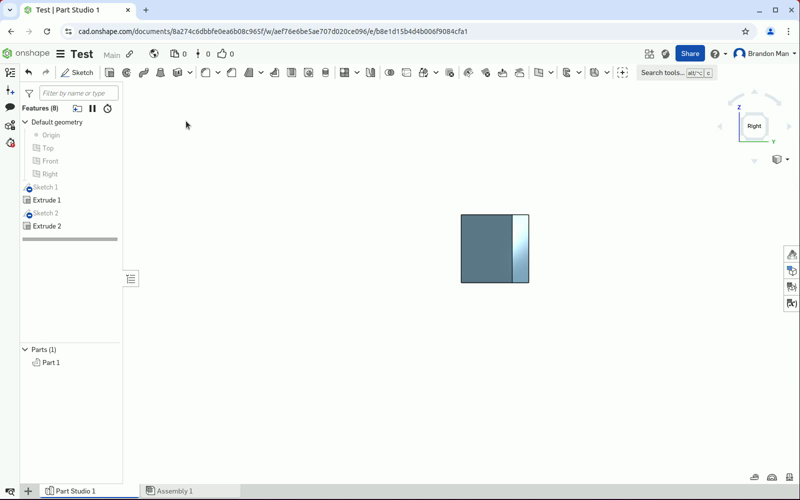
key(shift+h)
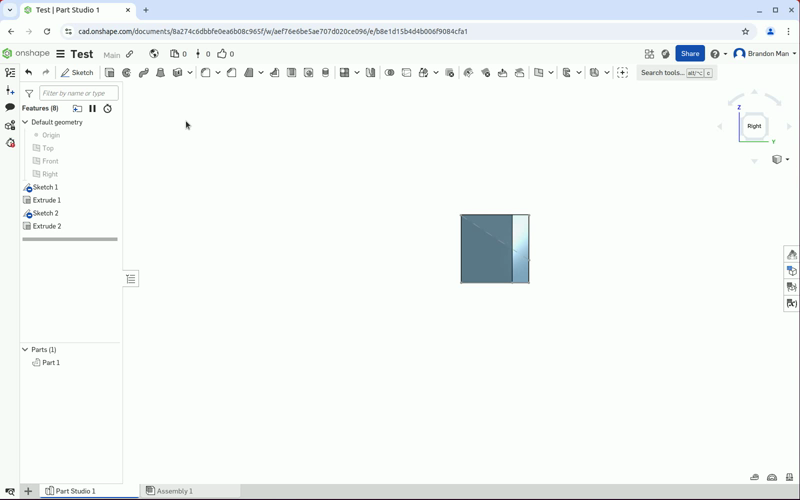
key(shift+h)
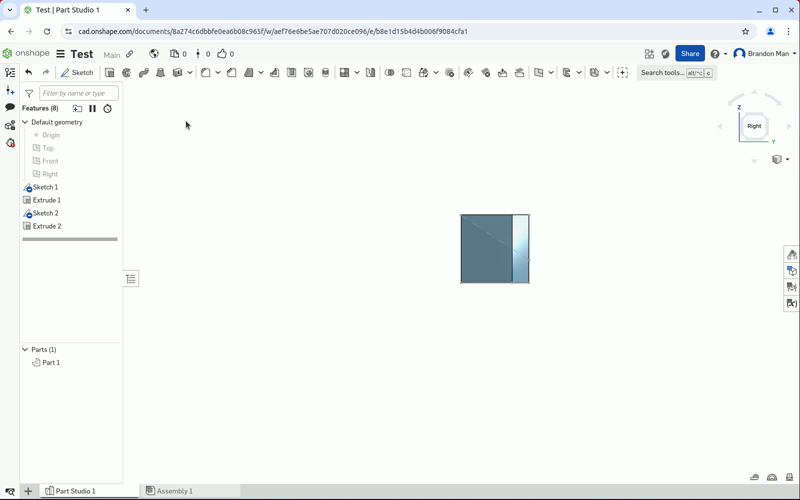
key(shift+7)
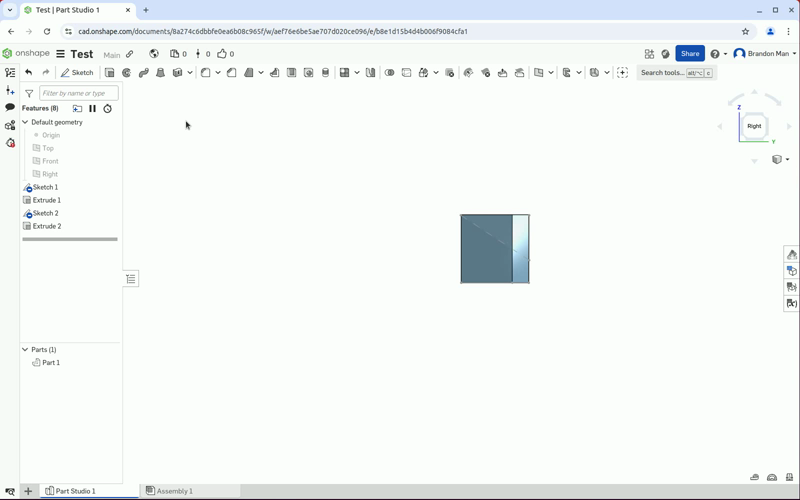
key(right, 2)
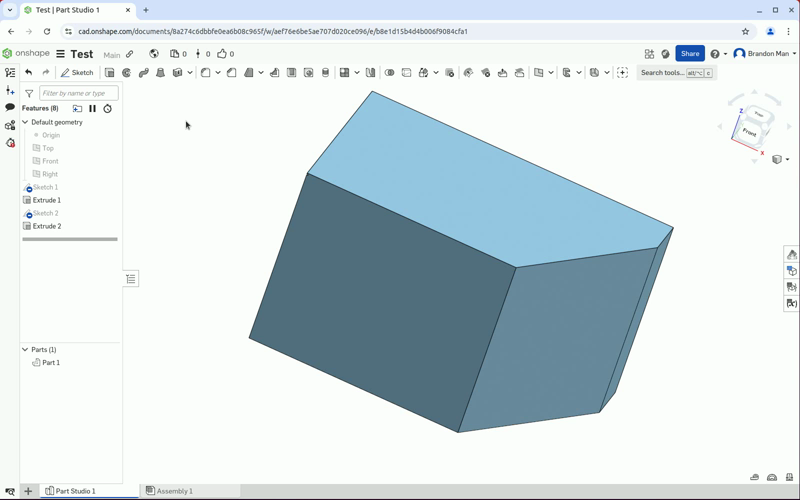
key(down, 2)
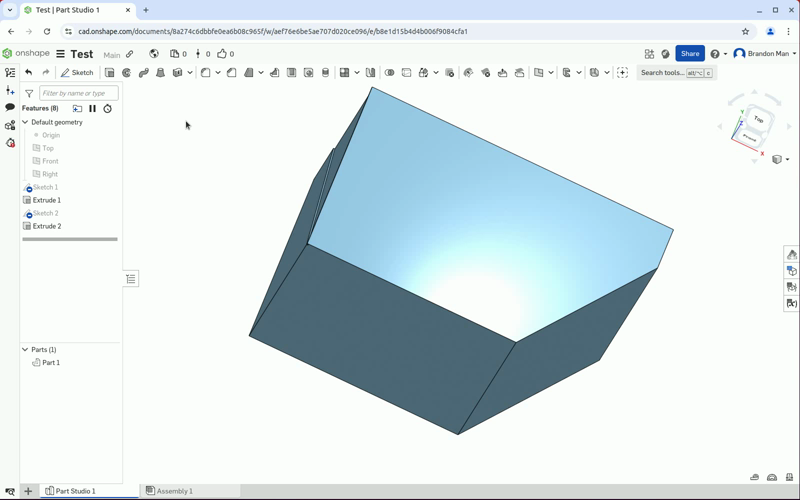
key(up, 2)
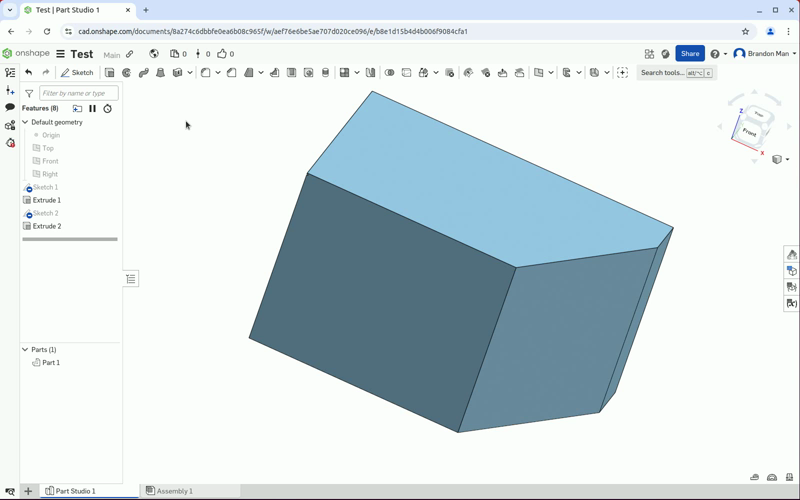
key(left, 2)
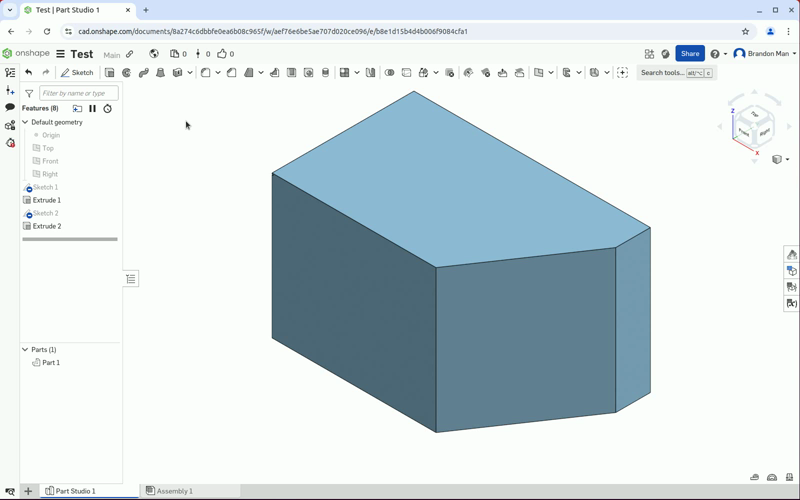
mouse_move(73, 189)
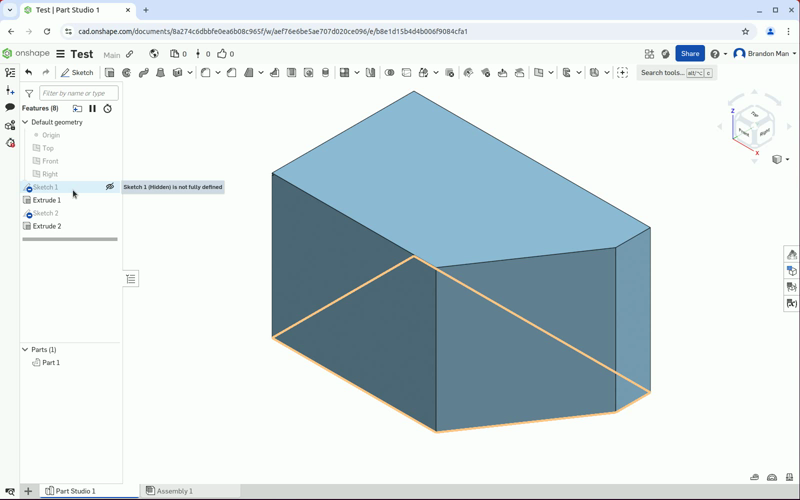
click(73, 189)